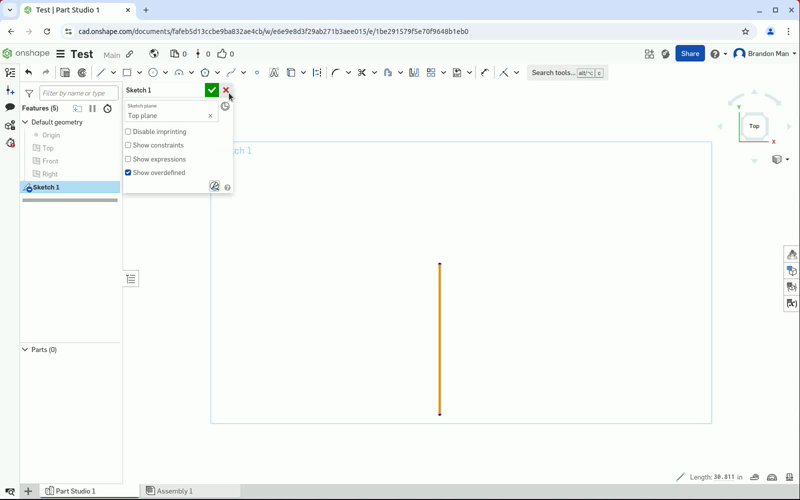
key(shift+h)
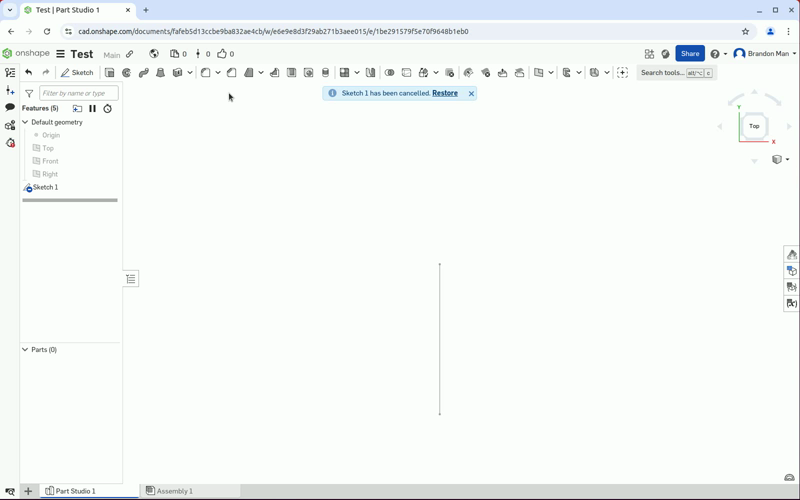
mouse_move(73, 352)
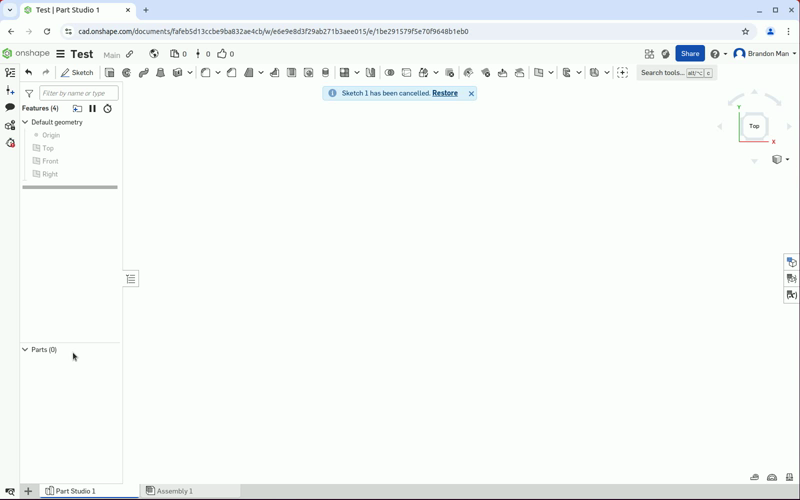
key(y)
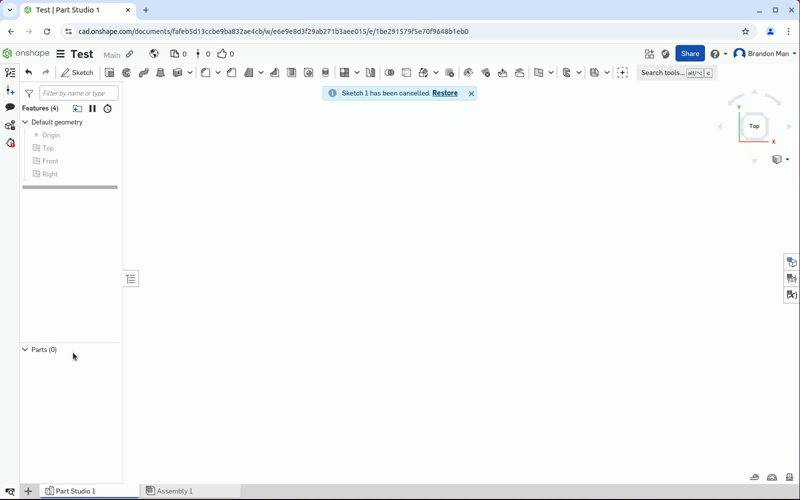
key(shift+p)
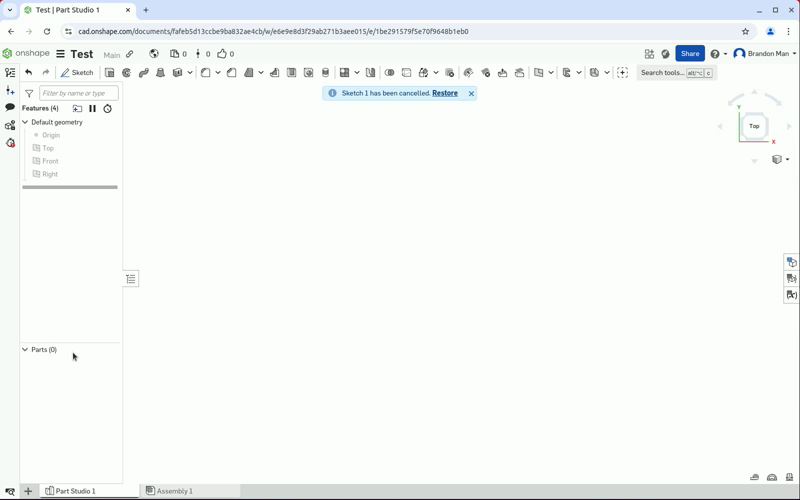
key(space)
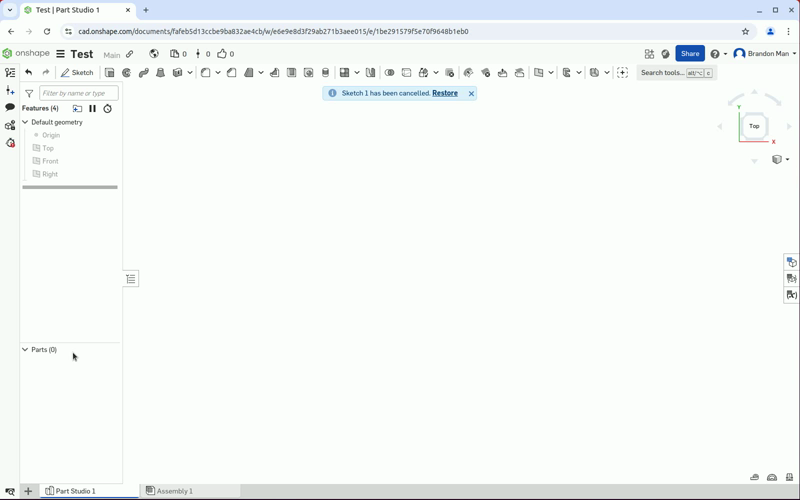
key_down(shift)
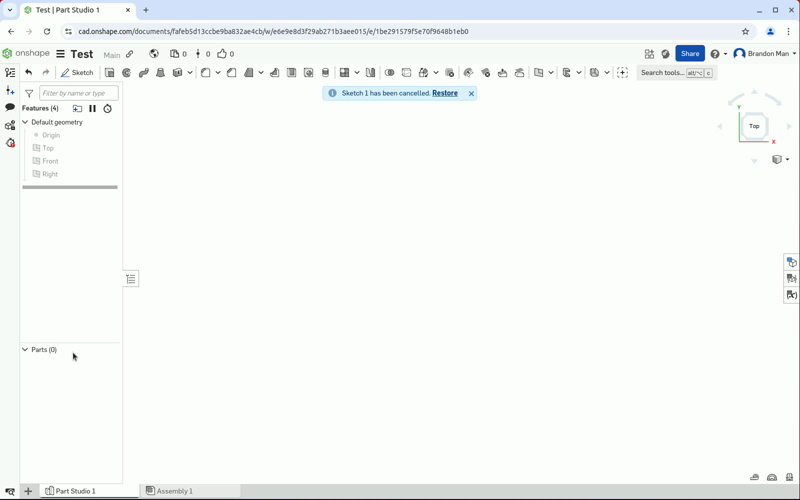
key(up)
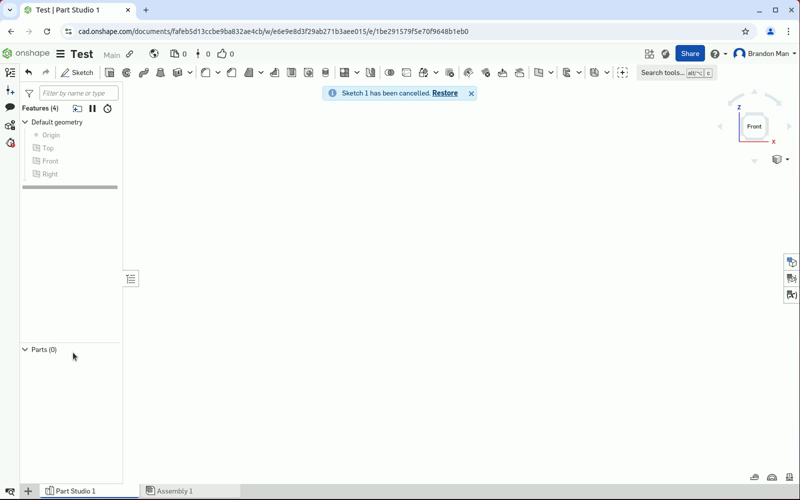
key_up(shift)
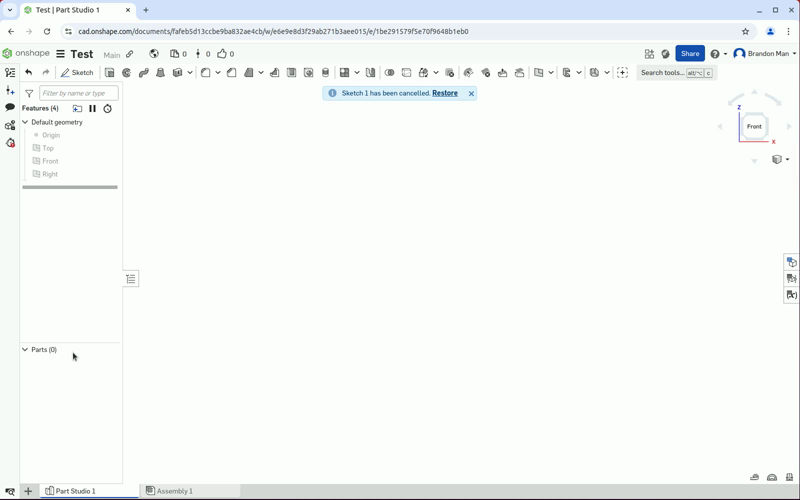
mouse_move(73, 352)
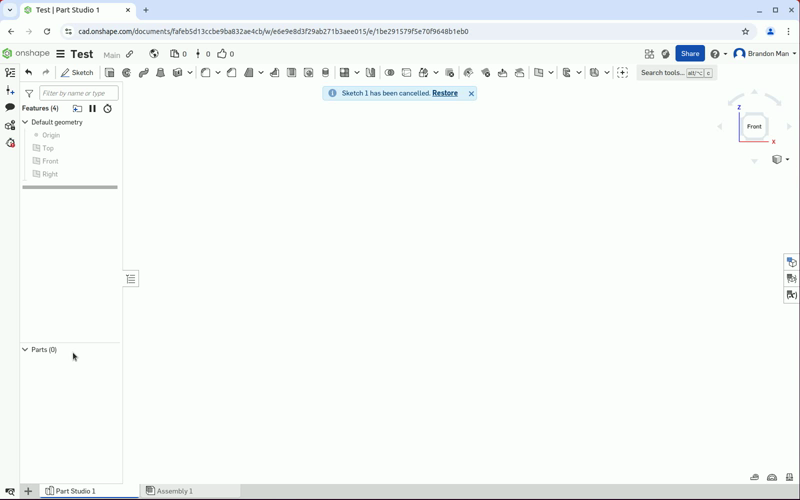
key(shift+y)
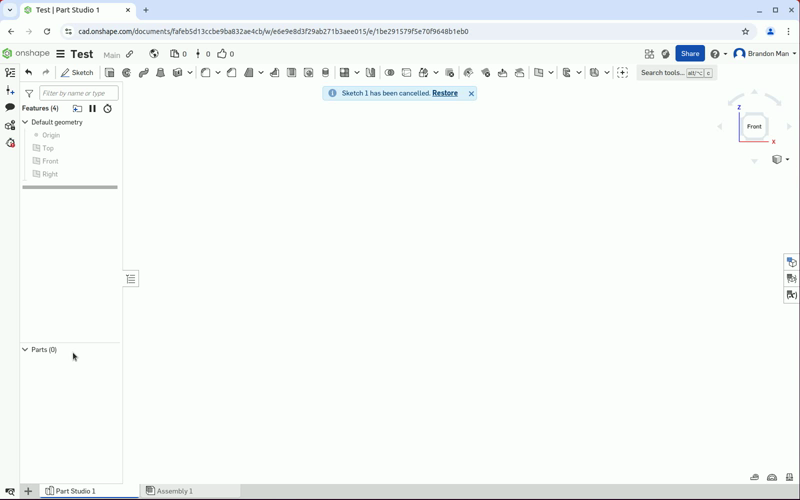
key(shift+s)
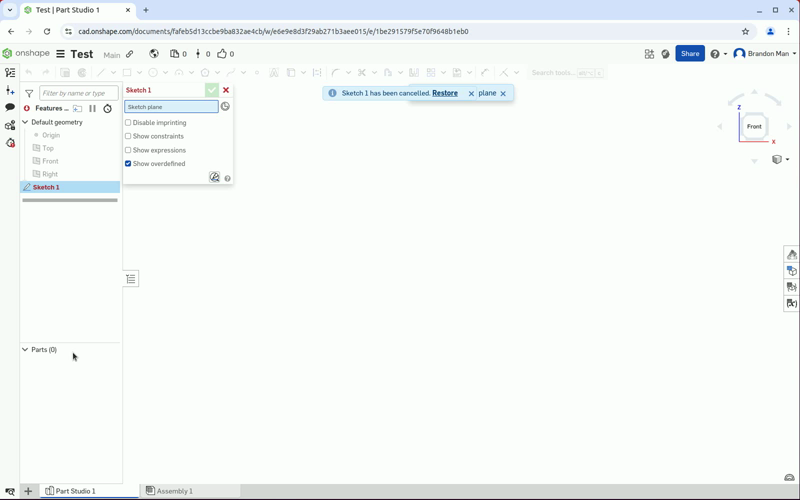
mouse_move(73, 163)
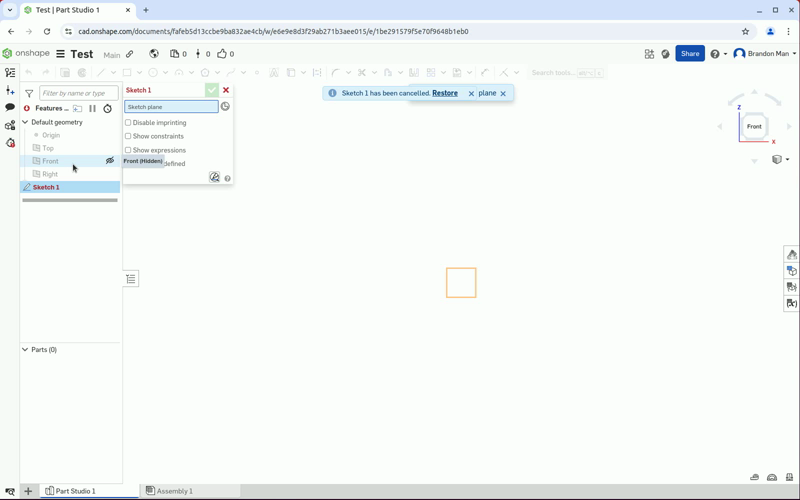
click(73, 163)
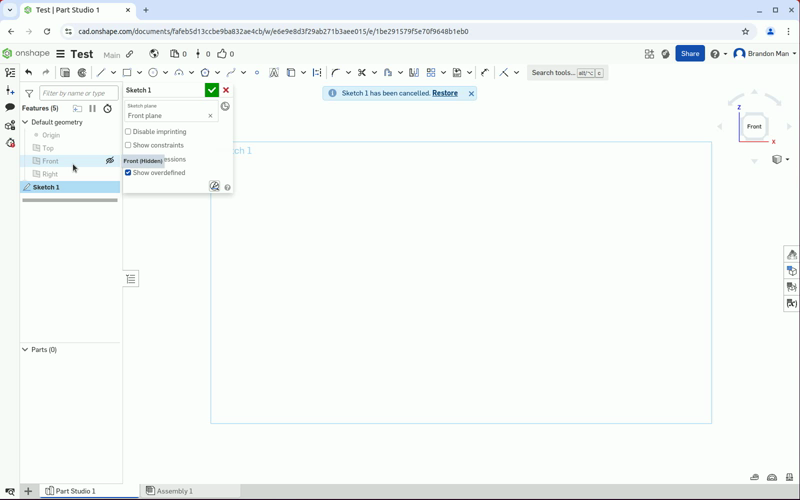
mouse_move(73, 352)
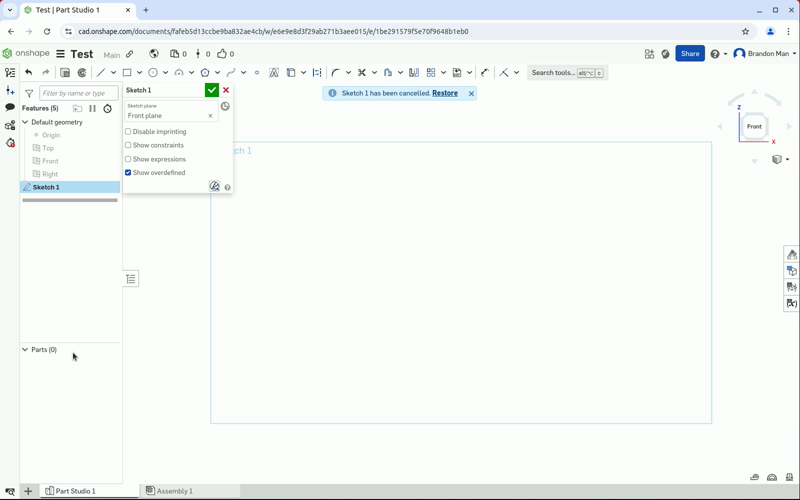
key(y)
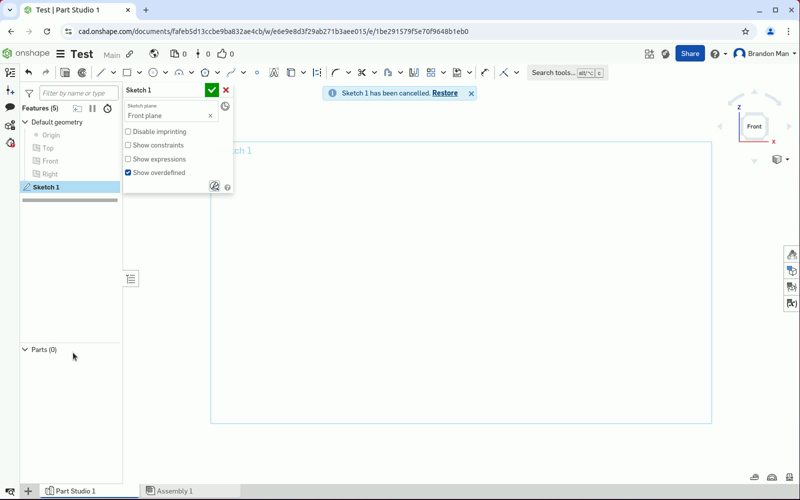
key(l)
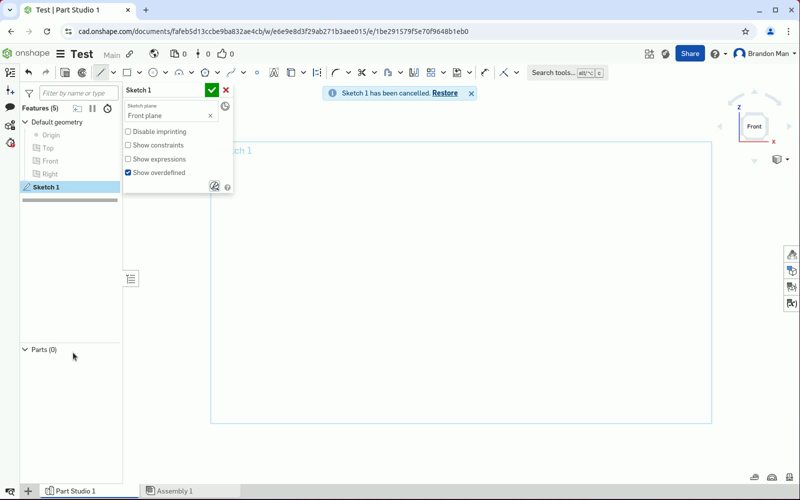
key_down(shift)
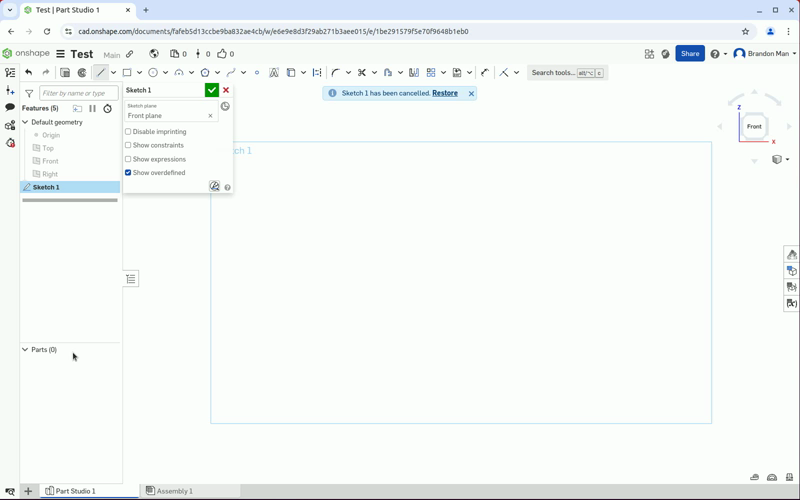
mouse_move(401, 297)
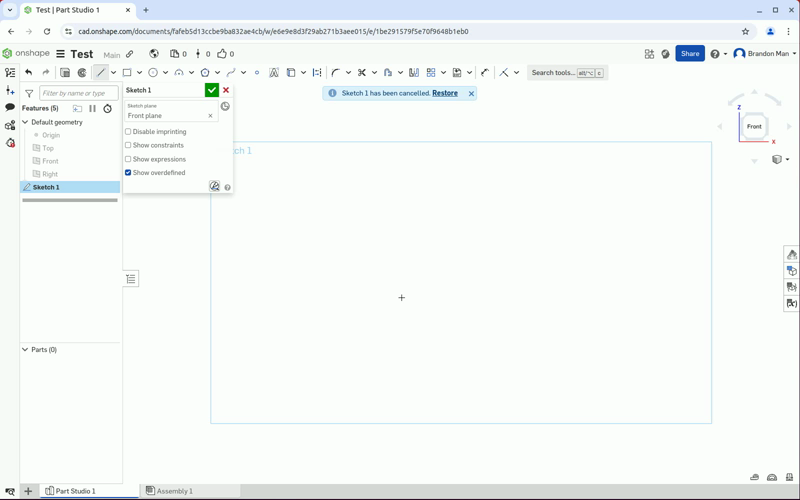
click(401, 297)
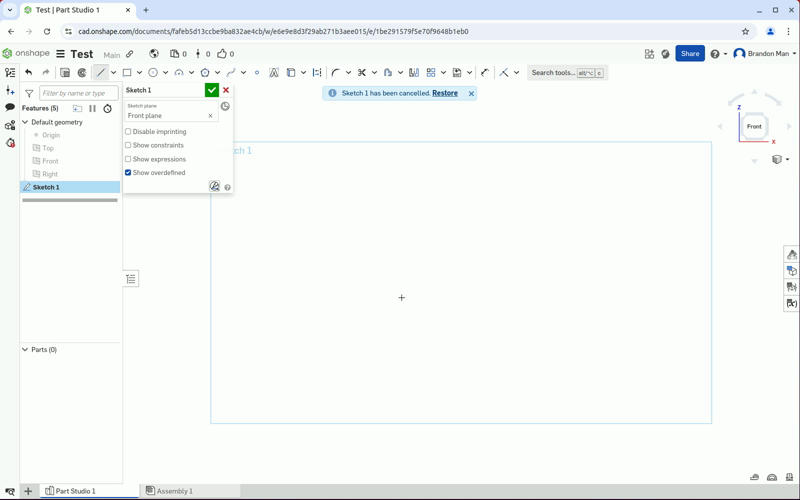
key_up(shift)
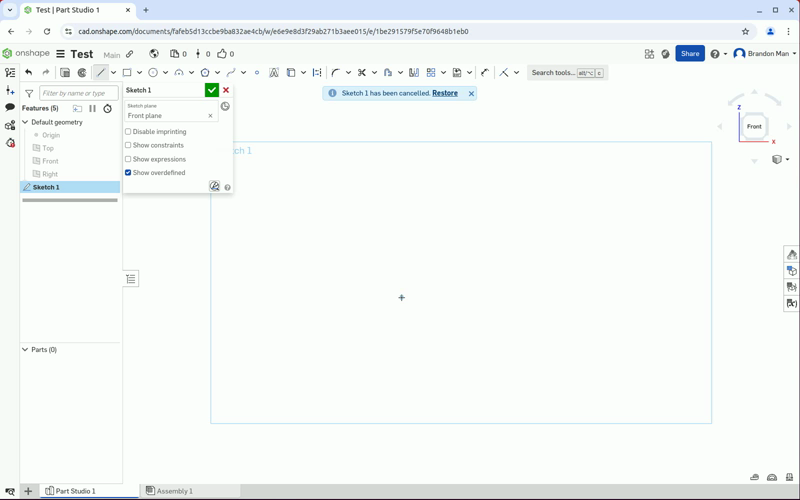
key_down(shift)
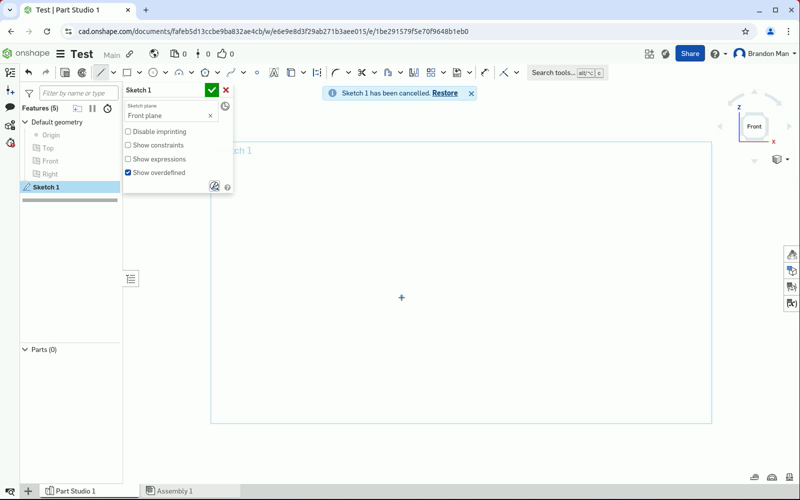
mouse_move(492, 297)
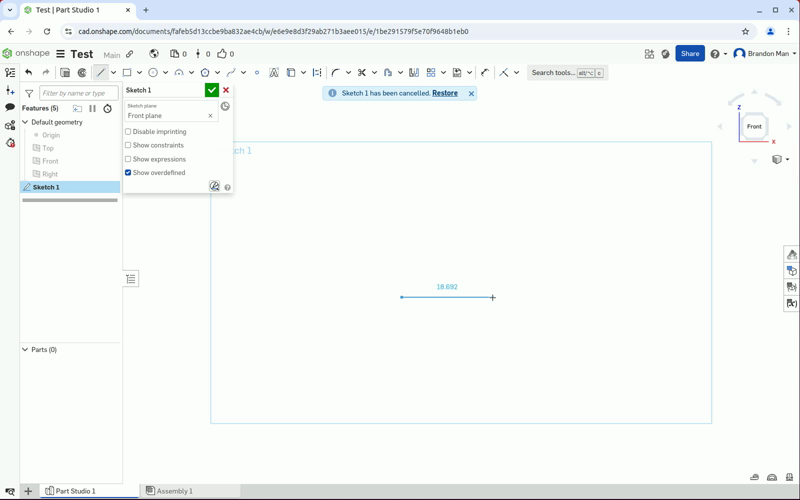
click(492, 297)
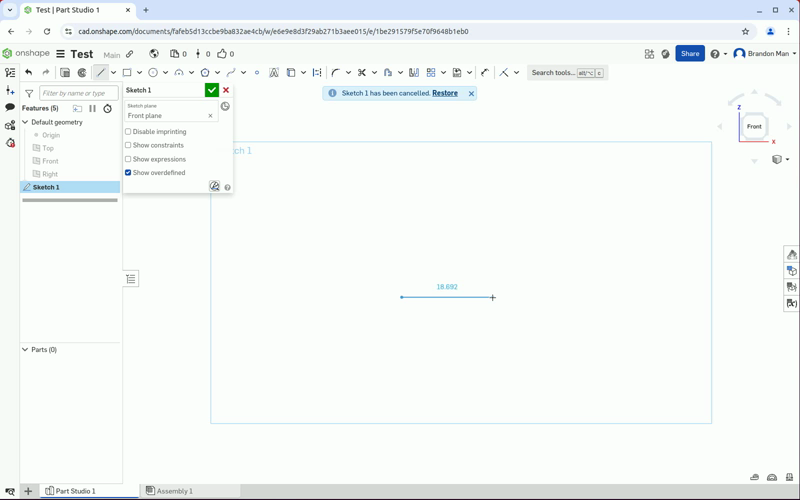
key_up(shift)
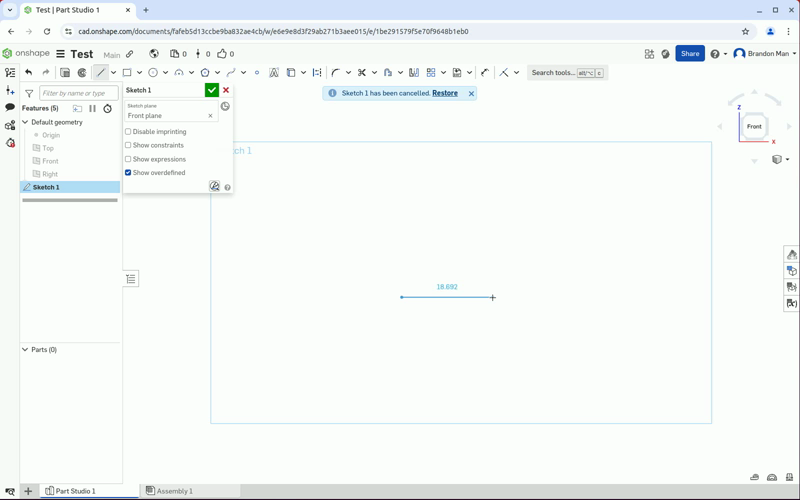
key_down(shift)
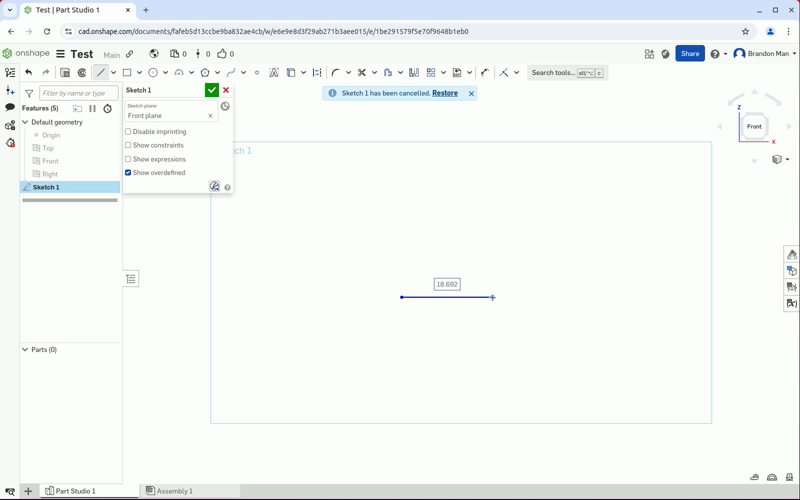
mouse_move(492, 236)
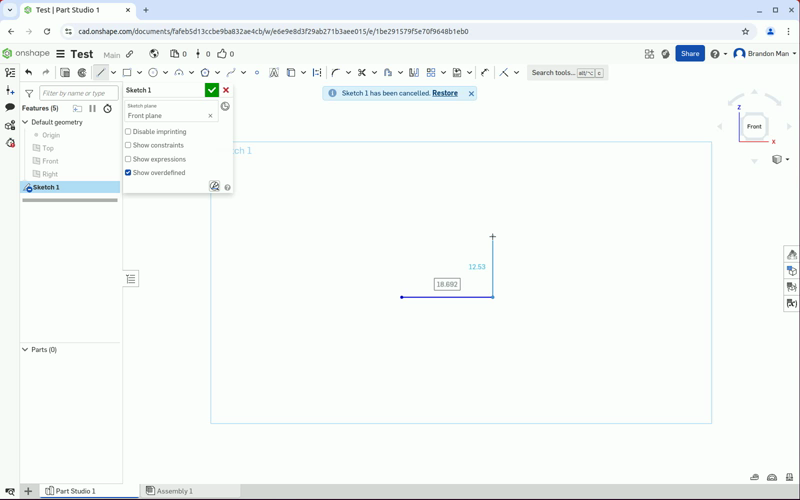
click(492, 236)
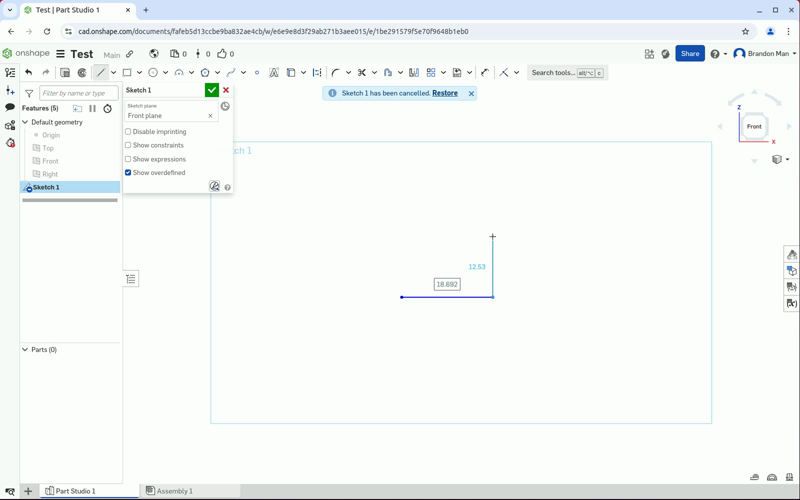
key_up(shift)
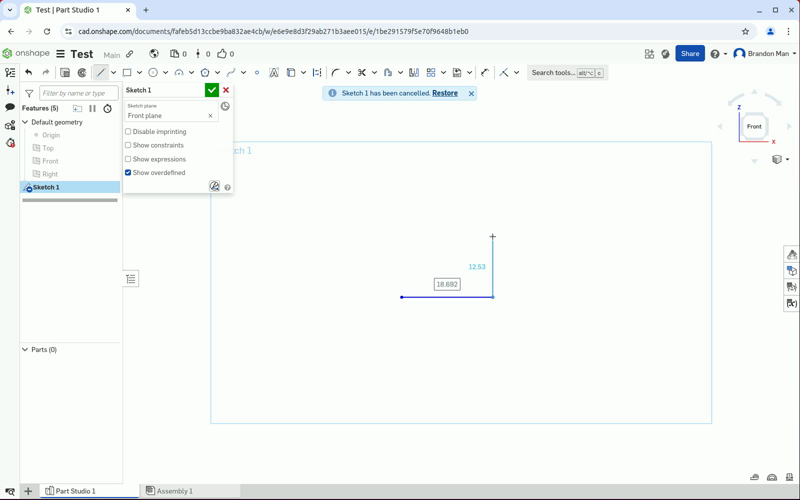
key_down(shift)
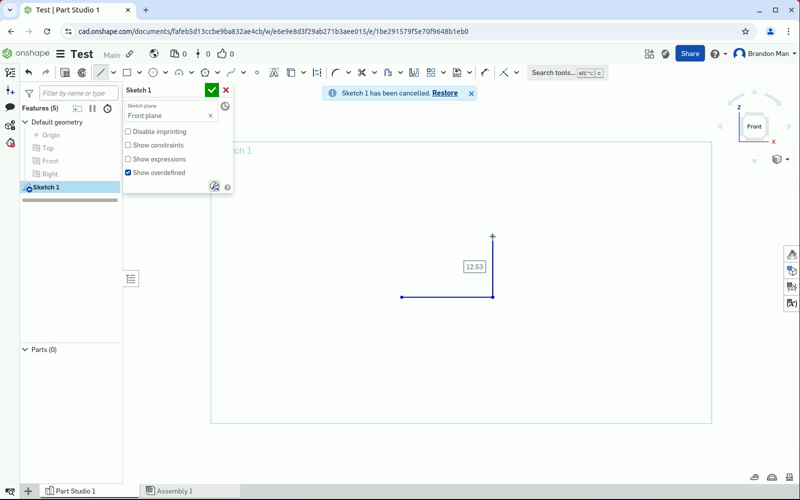
mouse_move(401, 236)
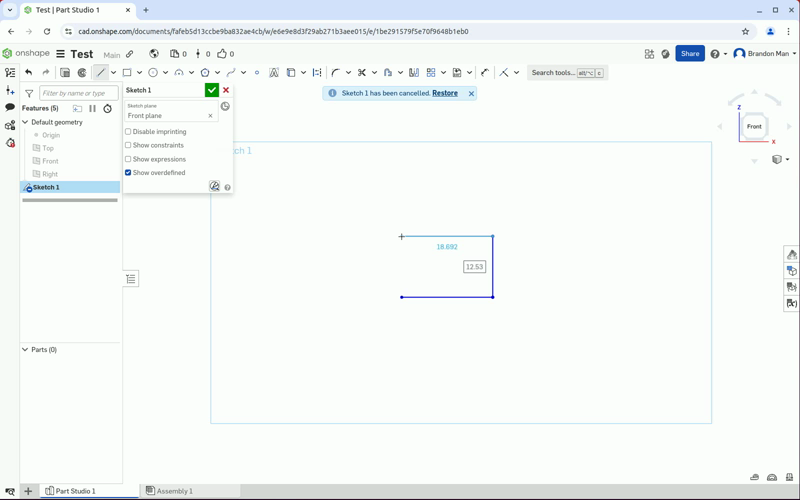
click(401, 236)
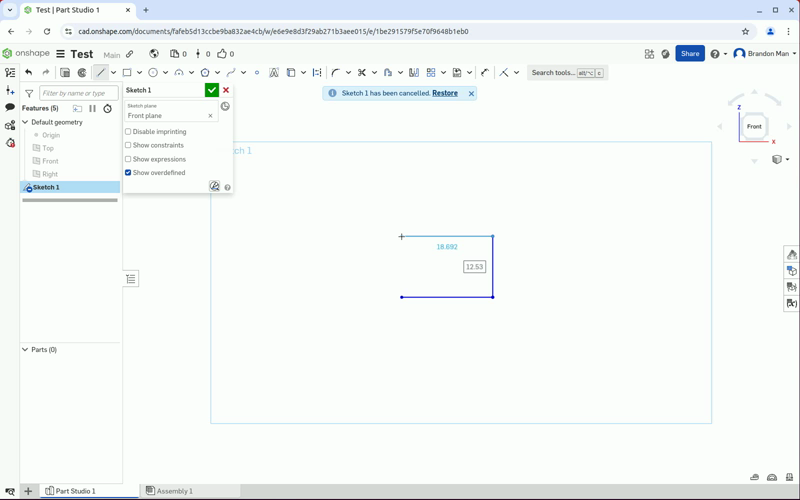
key_up(shift)
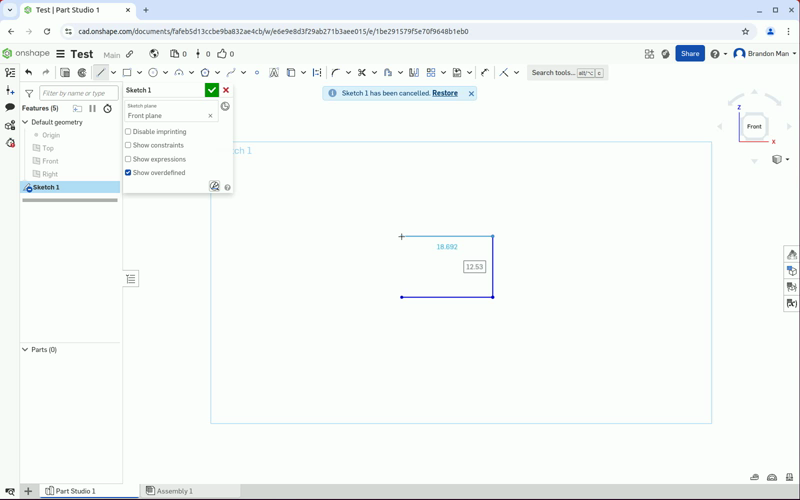
key_down(shift)
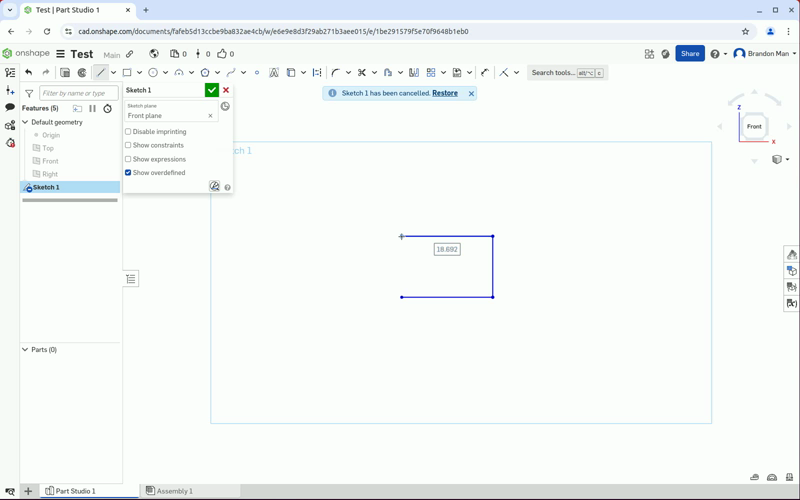
mouse_move(401, 297)
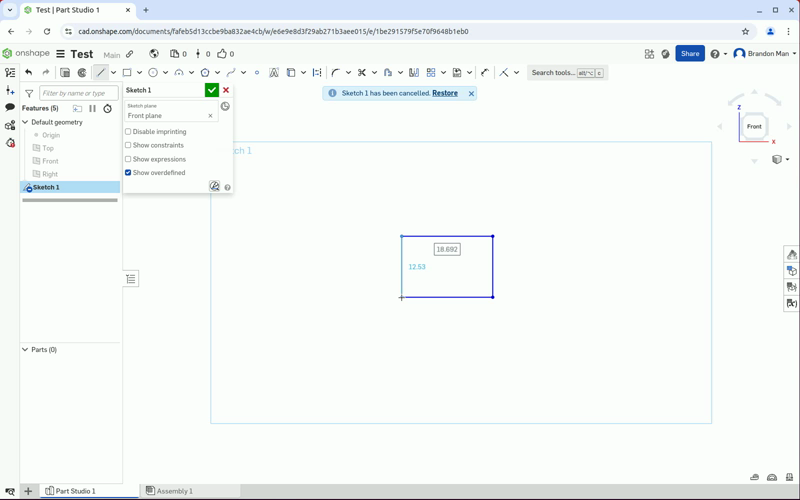
key_up(shift)
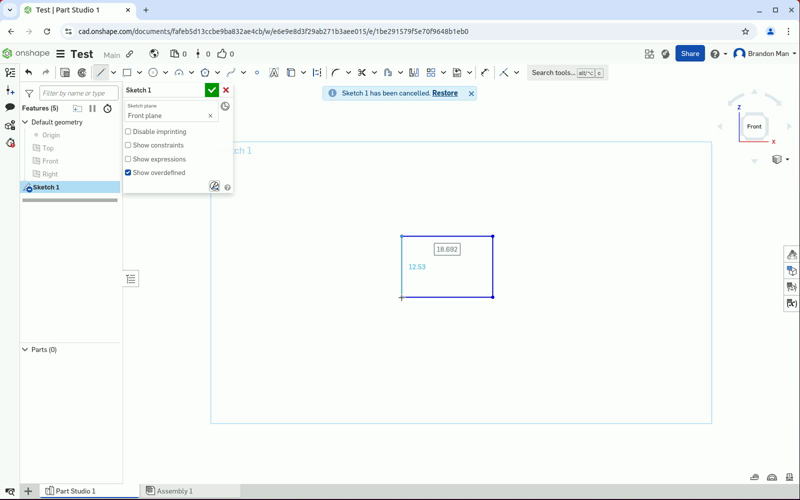
click(401, 297)
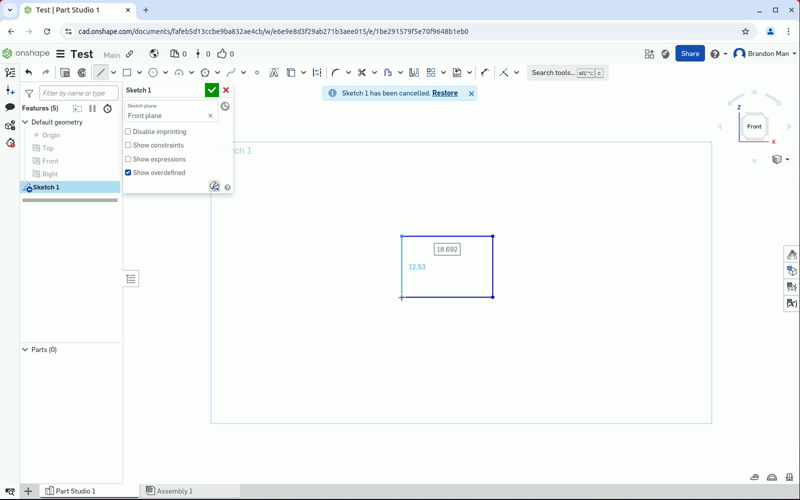
key(esc)
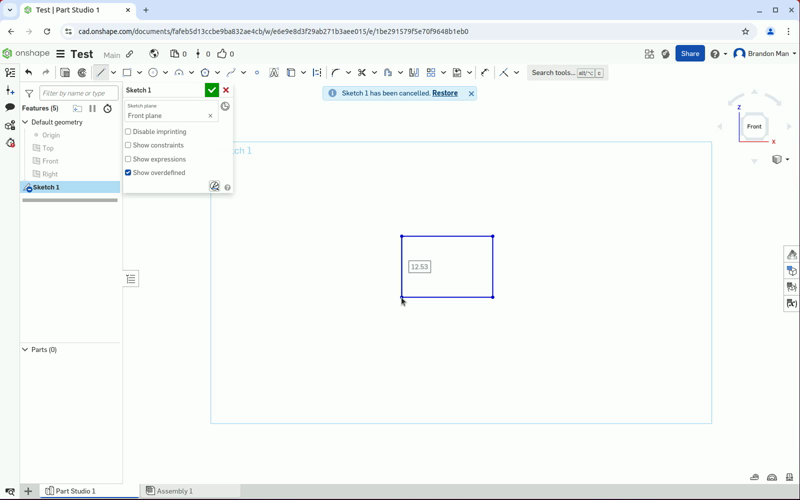
mouse_move(480, 277)
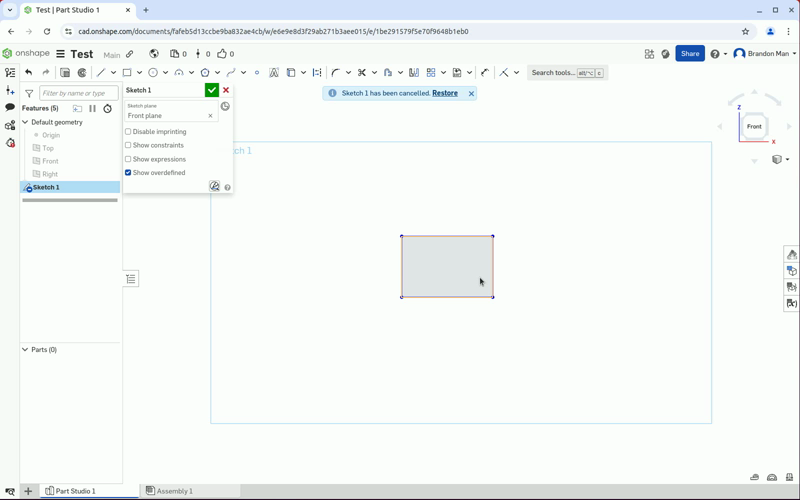
click(480, 277)
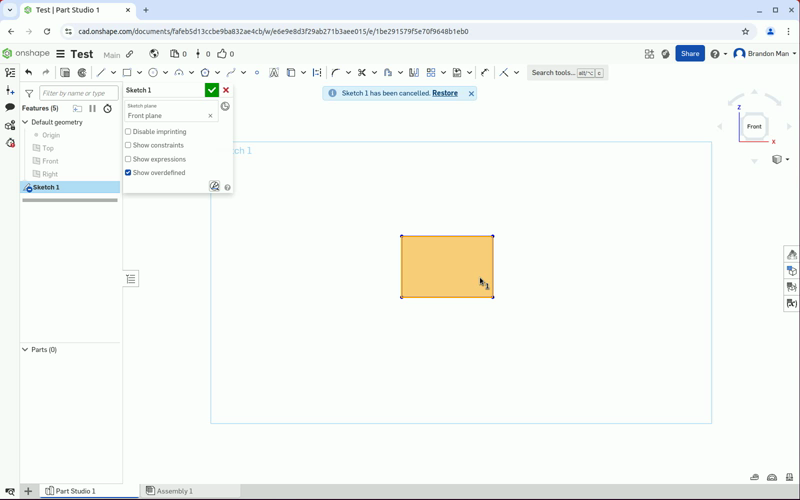
mouse_move(73, 352)
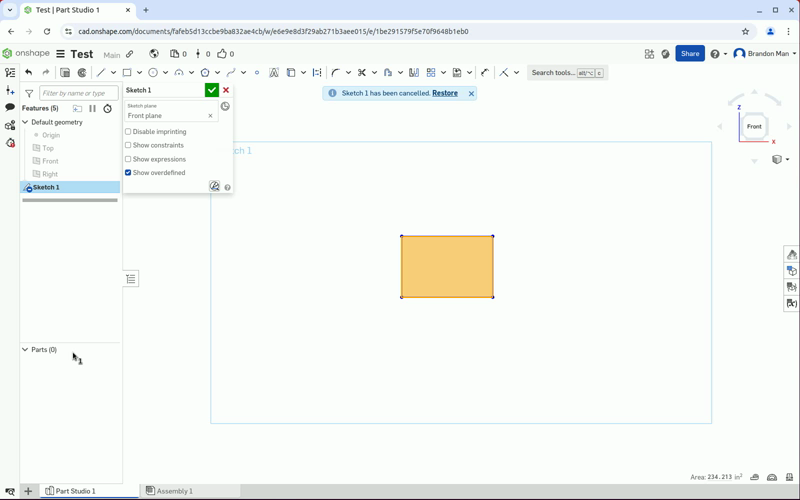
key(shift+y)
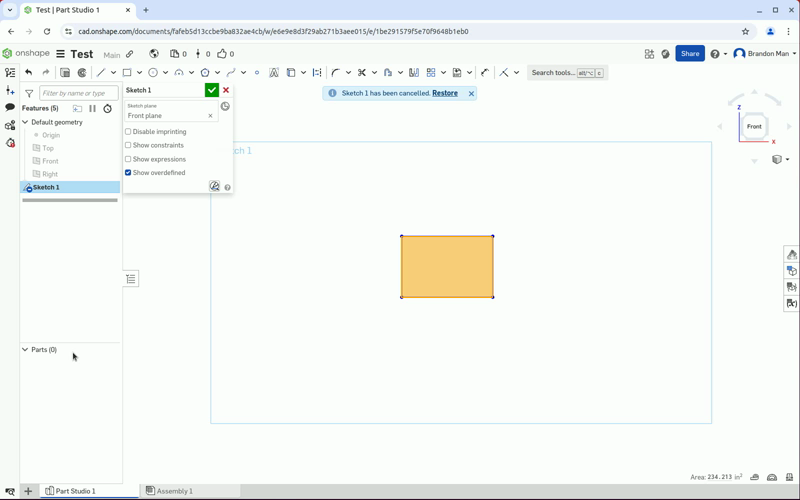
key(shift+e)
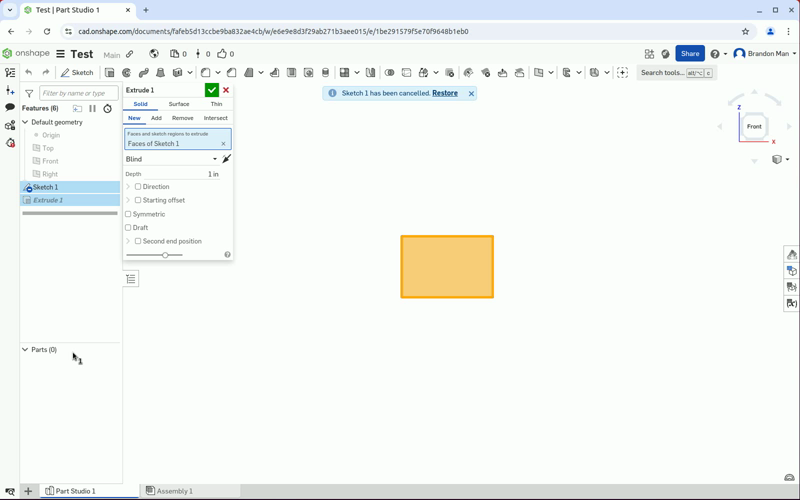
mouse_move(143, 106)
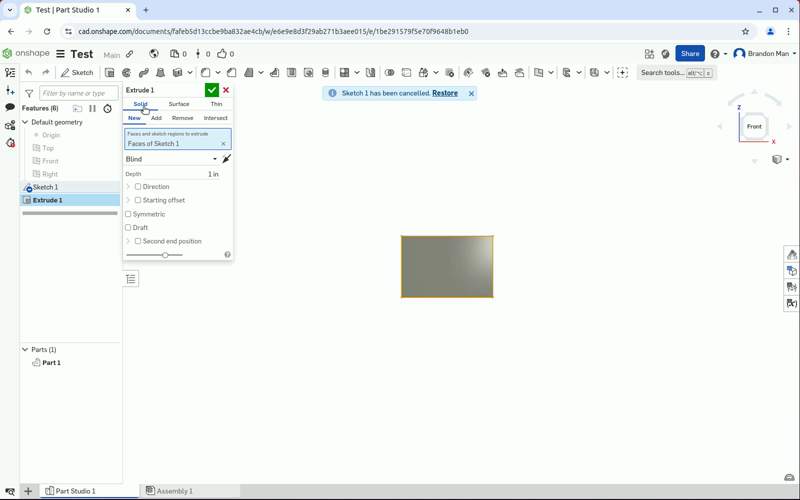
click(143, 106)
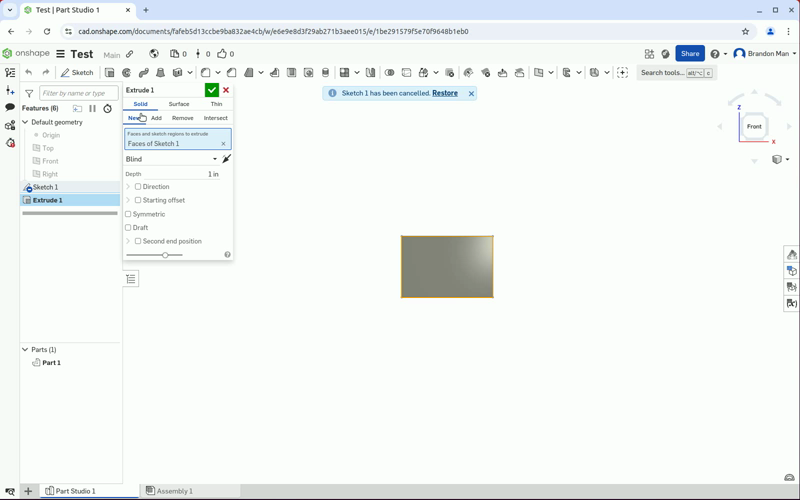
mouse_move(137, 120)
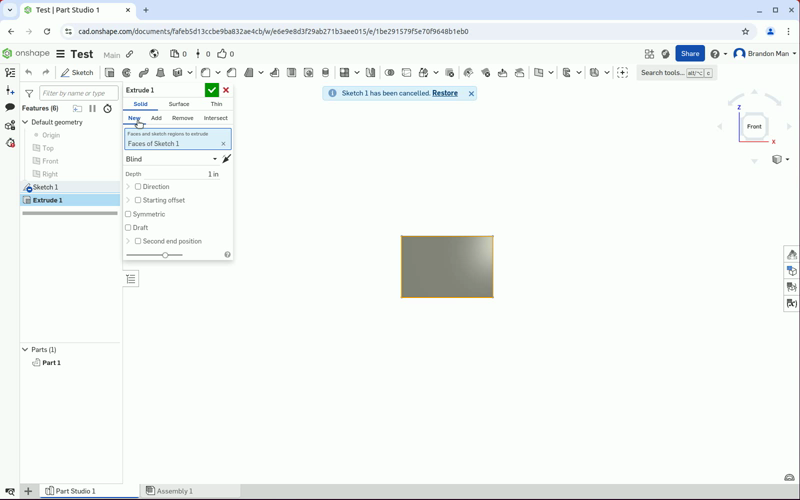
click(137, 120)
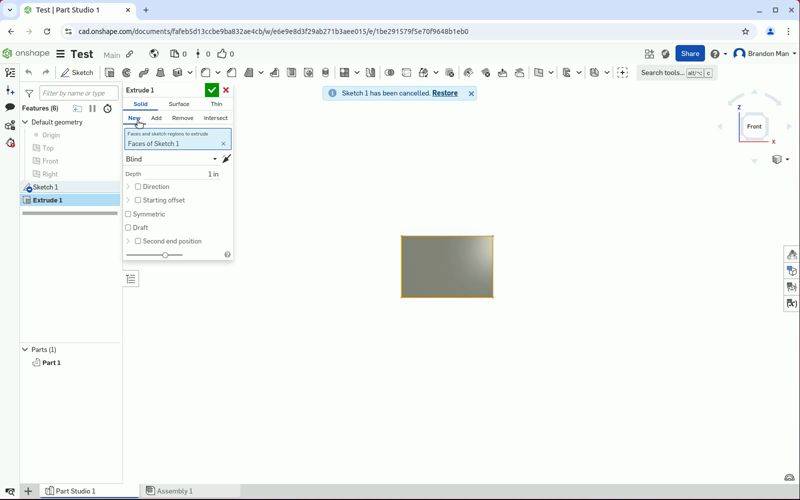
key(tab, 4)
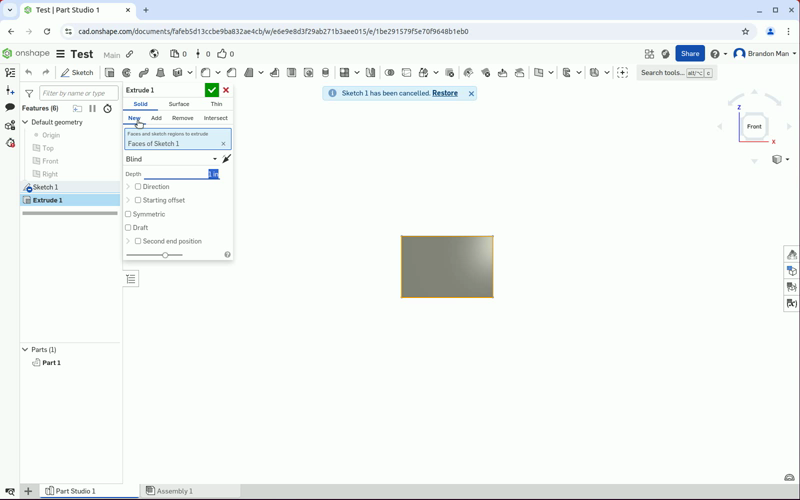
text(4.574)
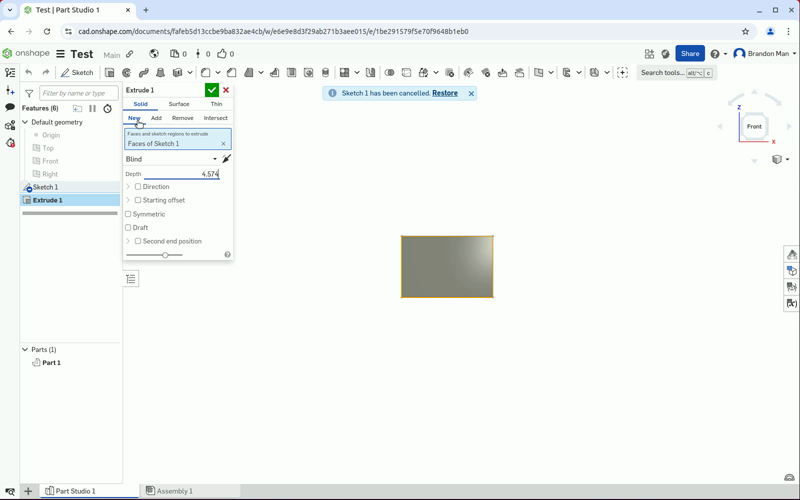
key(enter)
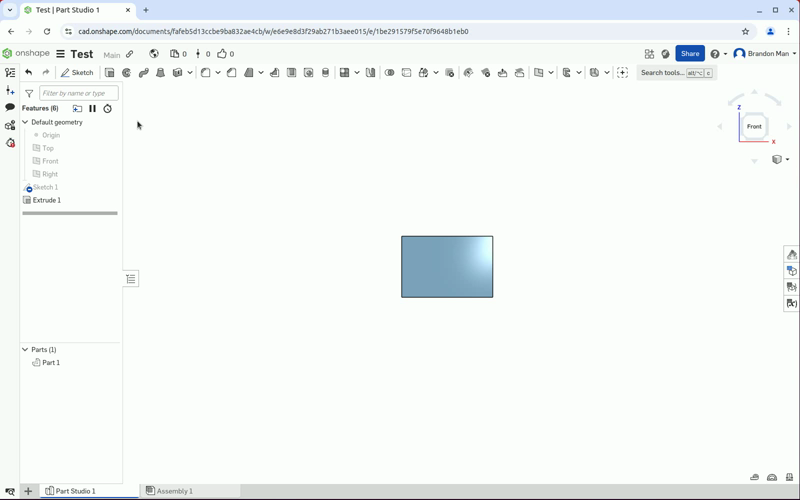
key(shift+h)
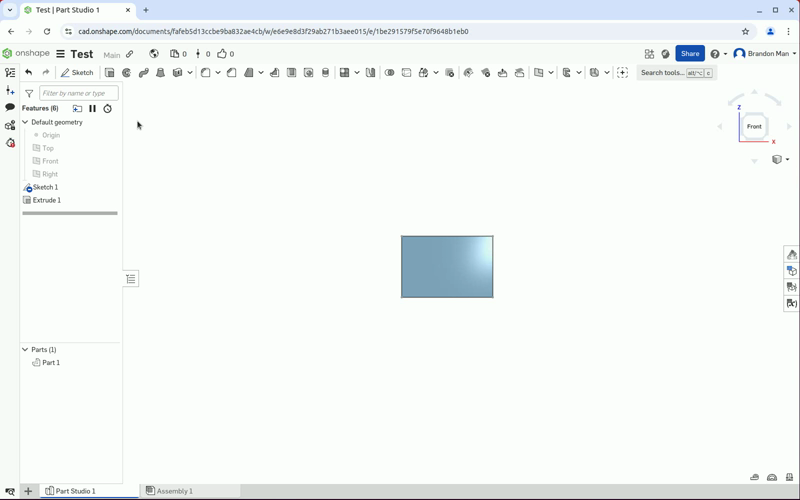
key(shift+h)
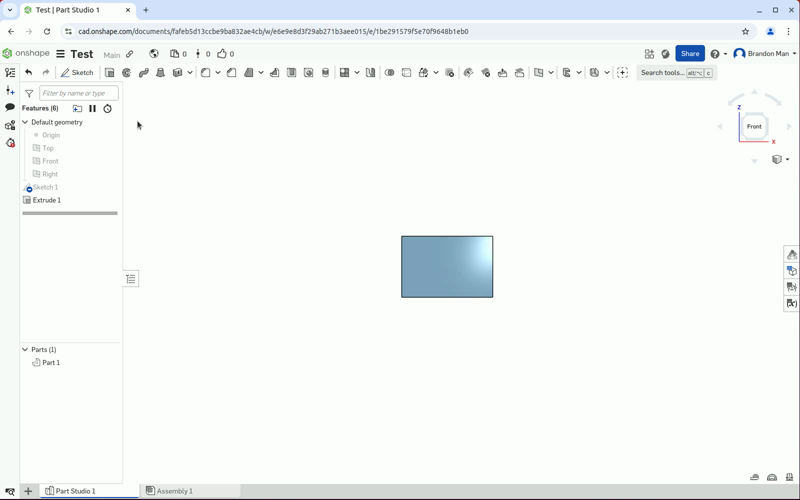
mouse_move(73, 189)
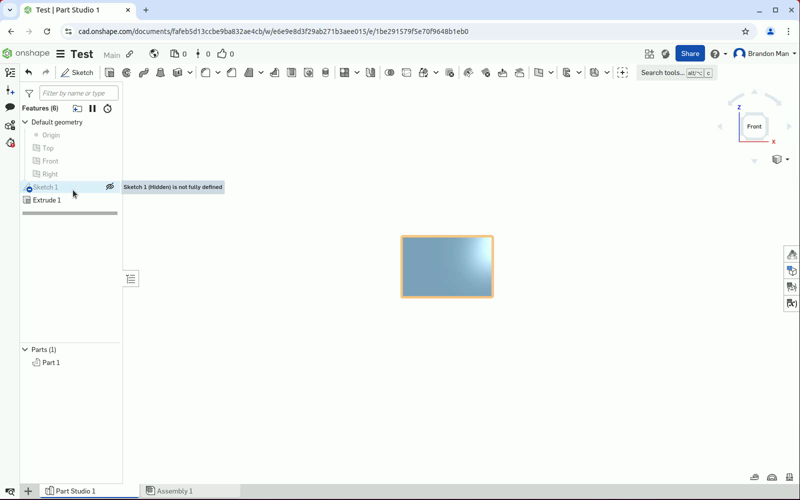
click(73, 189)
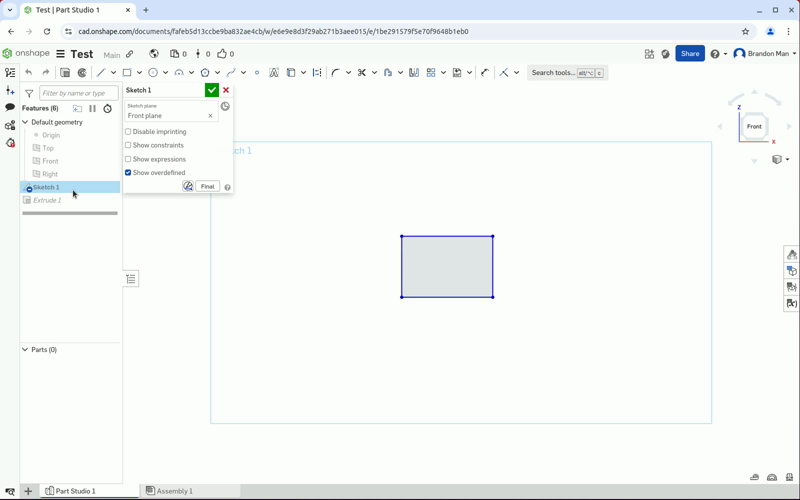
mouse_move(229, 92)
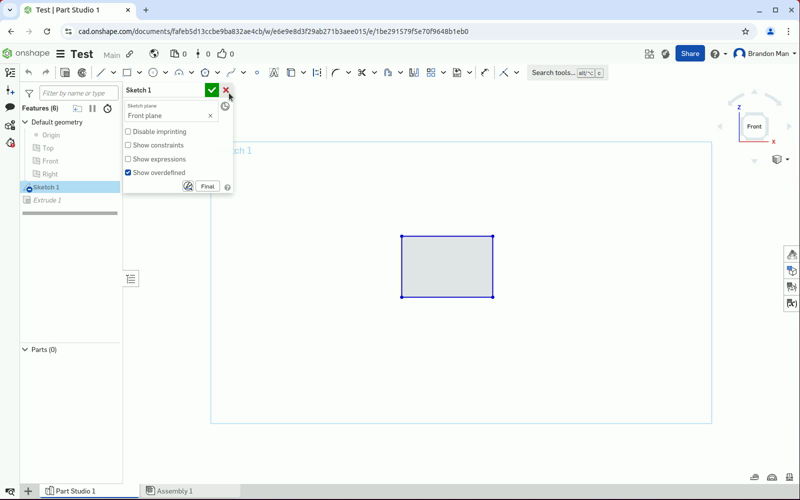
click(229, 92)
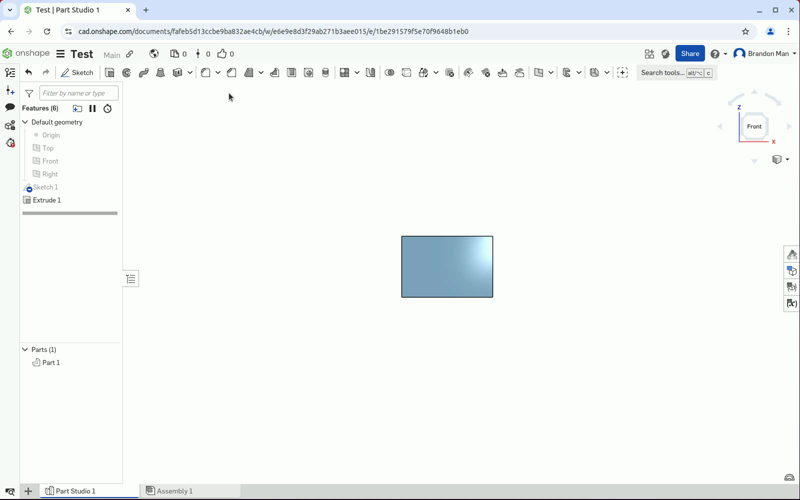
mouse_move(541, 75)
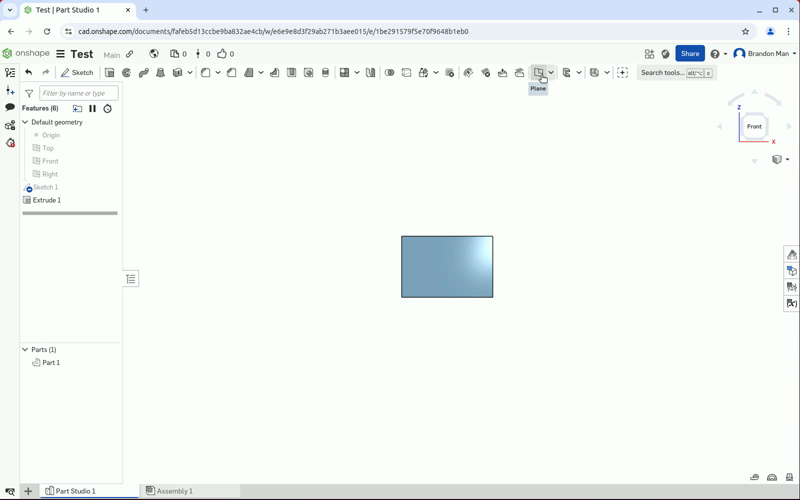
click(541, 75)
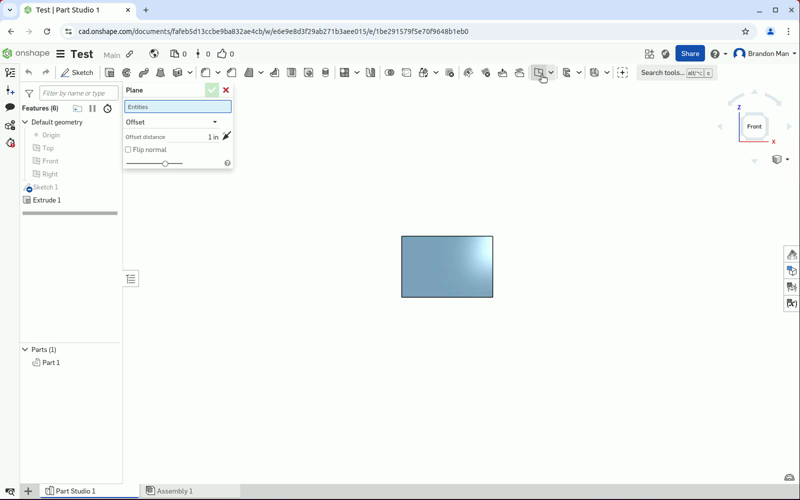
mouse_move(73, 163)
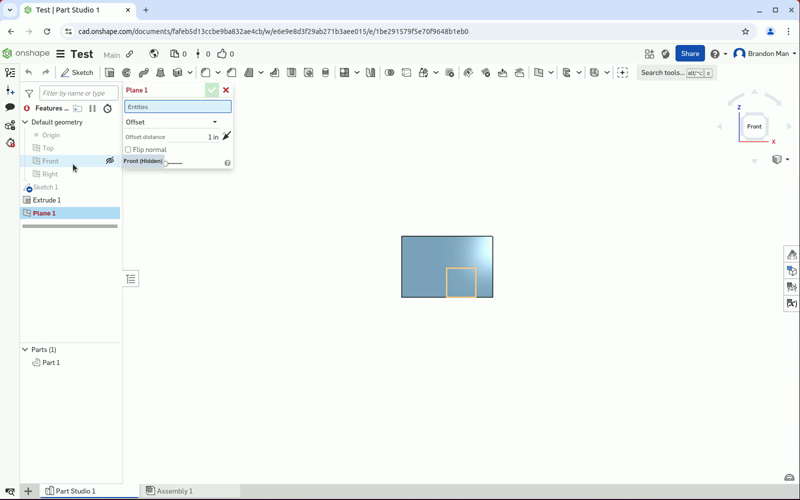
click(73, 163)
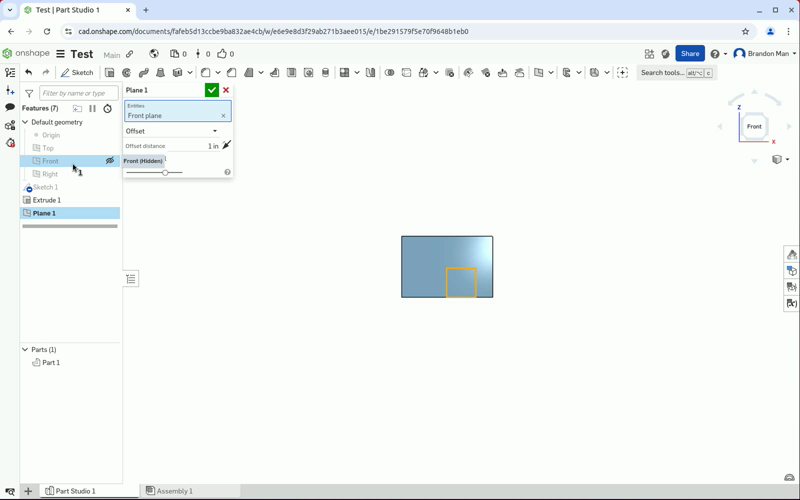
key(tab, 2)
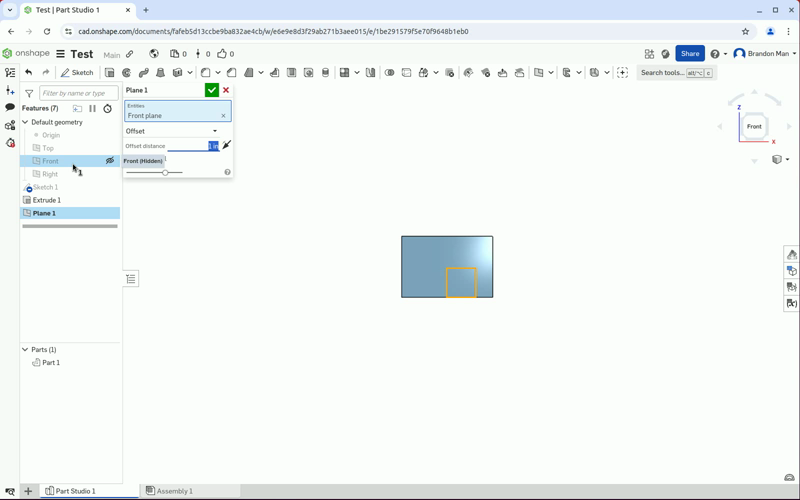
text(4.56)
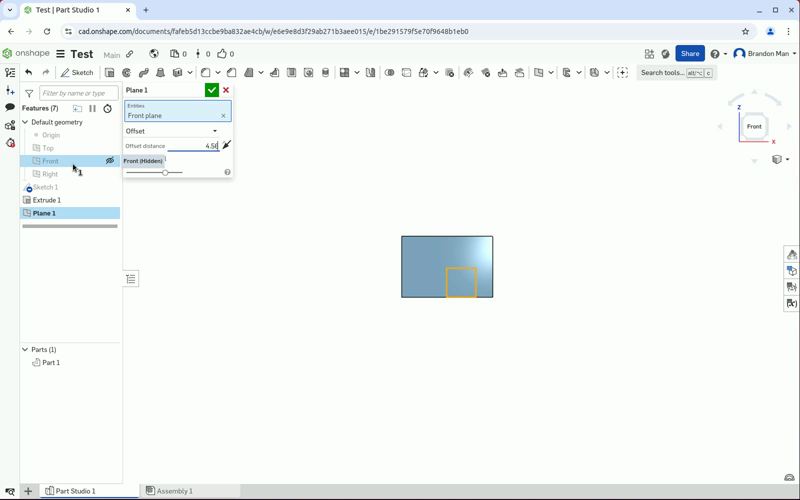
key(enter, 2)
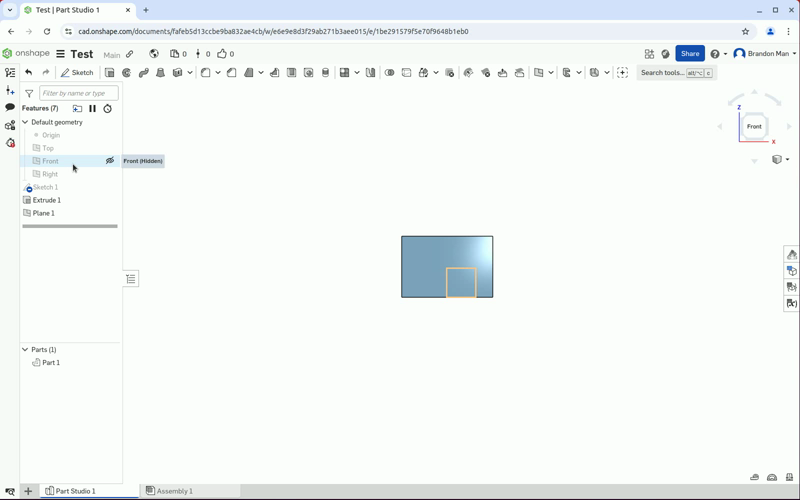
key(shift+s)
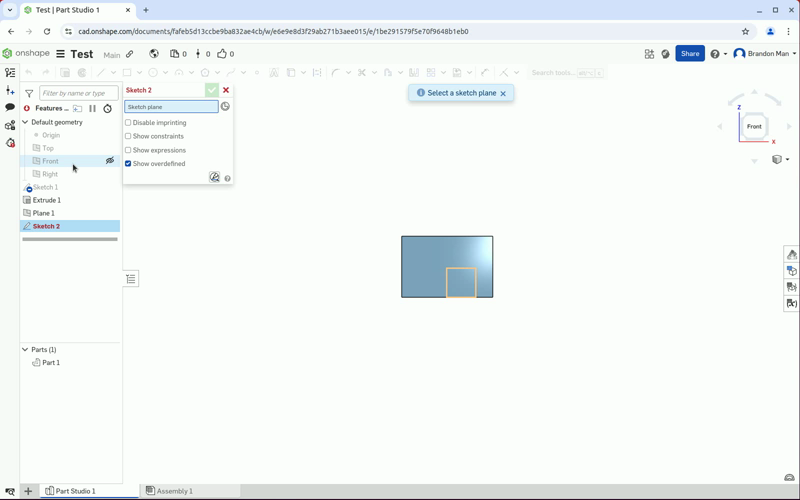
mouse_move(73, 215)
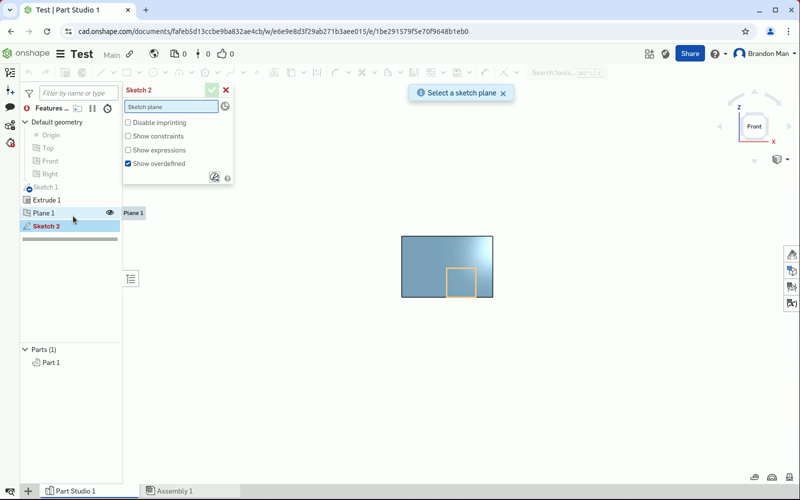
click(73, 215)
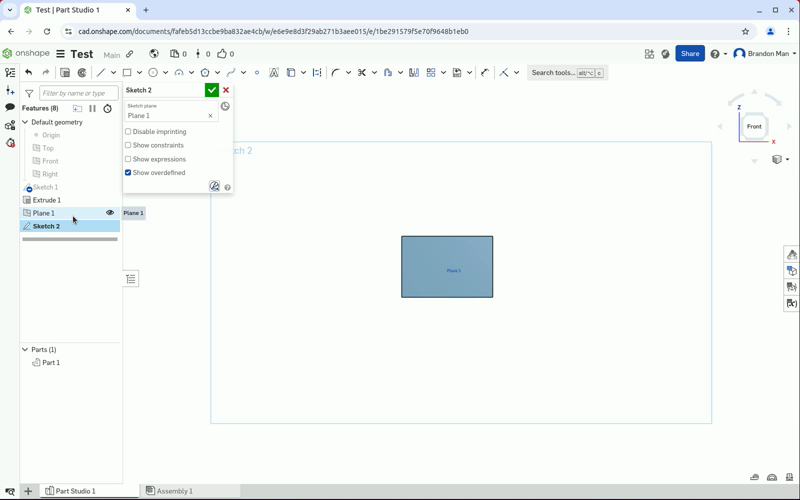
mouse_move(73, 352)
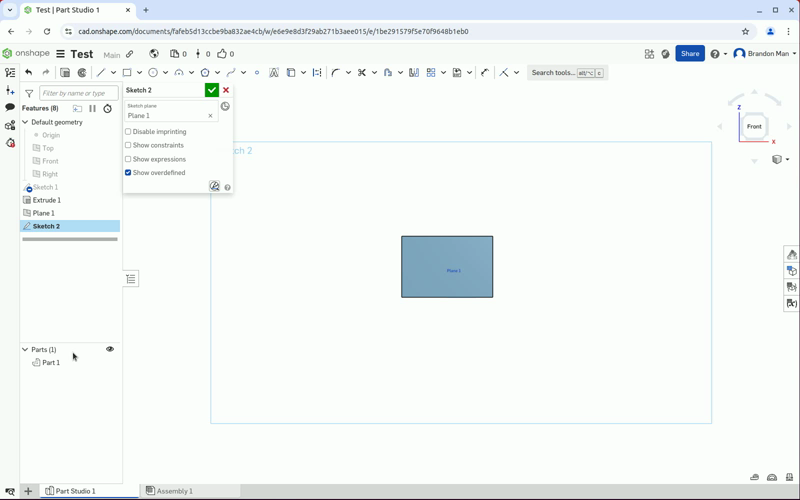
key(y)
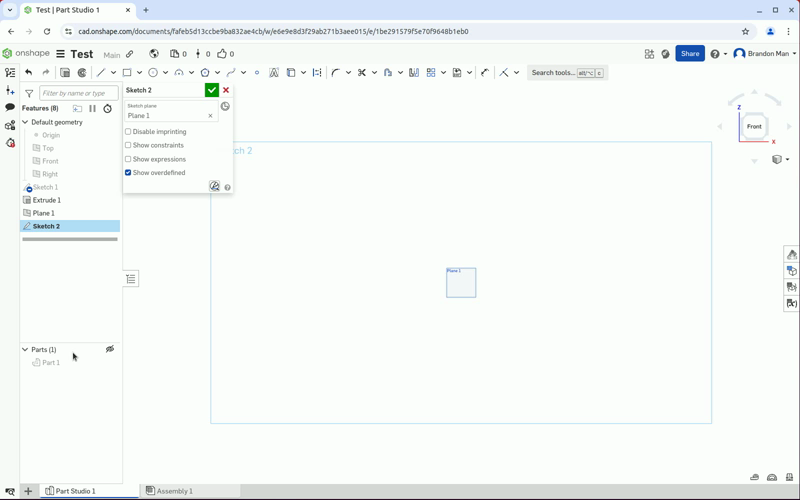
key(c)
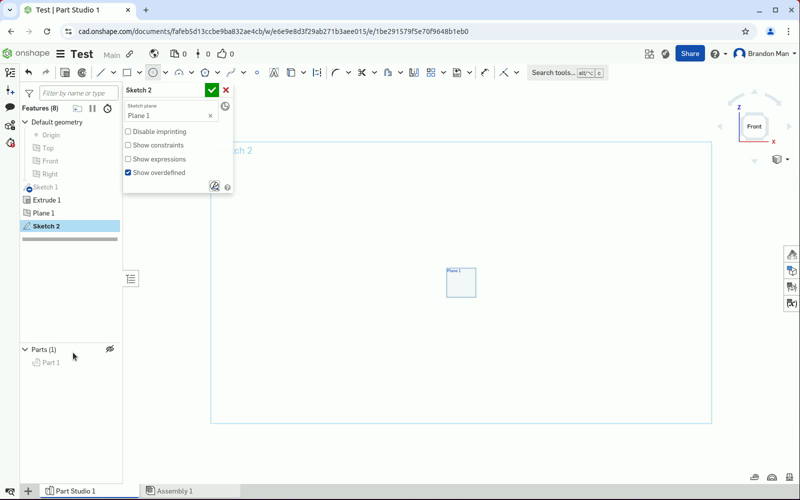
key_down(shift)
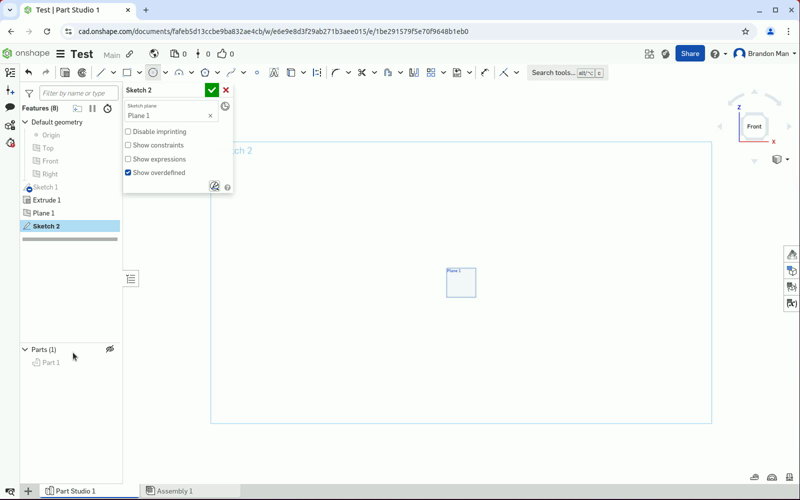
mouse_move(426, 258)
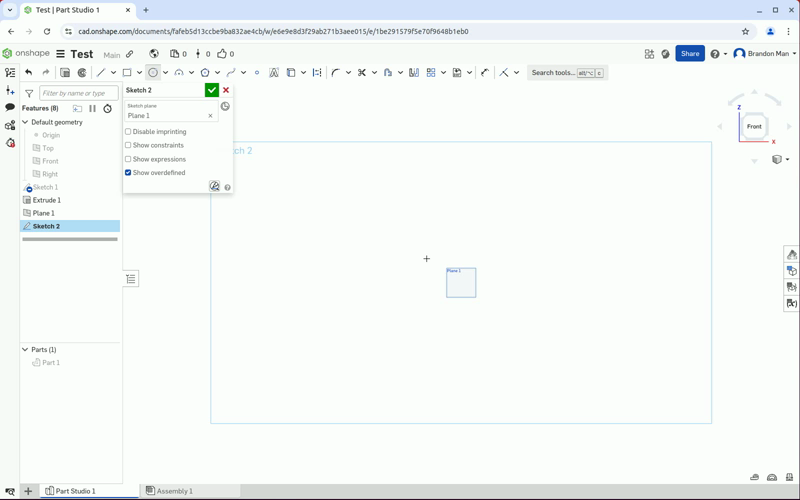
click(426, 258)
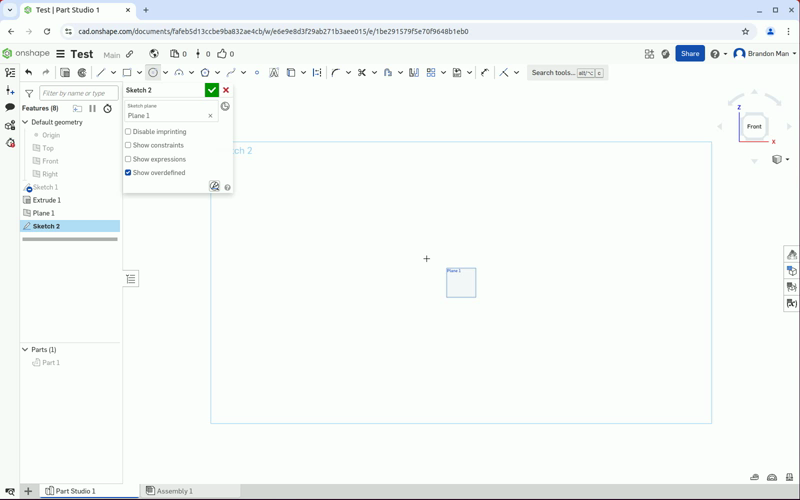
key_up(shift)
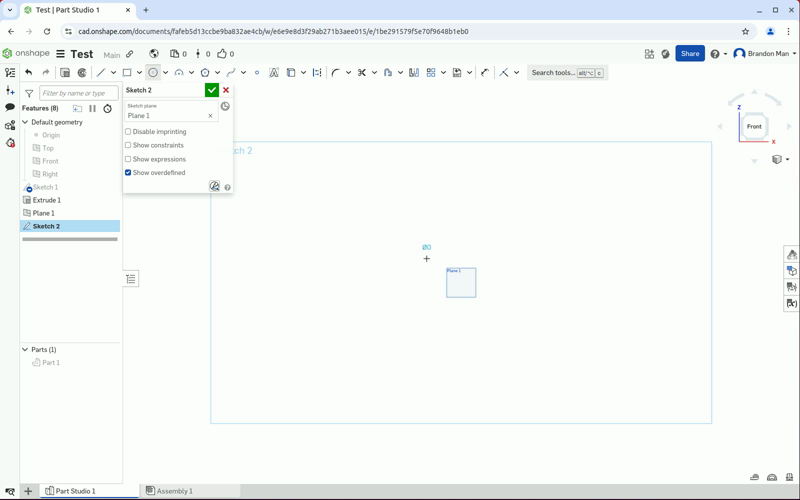
mouse_move(443, 258)
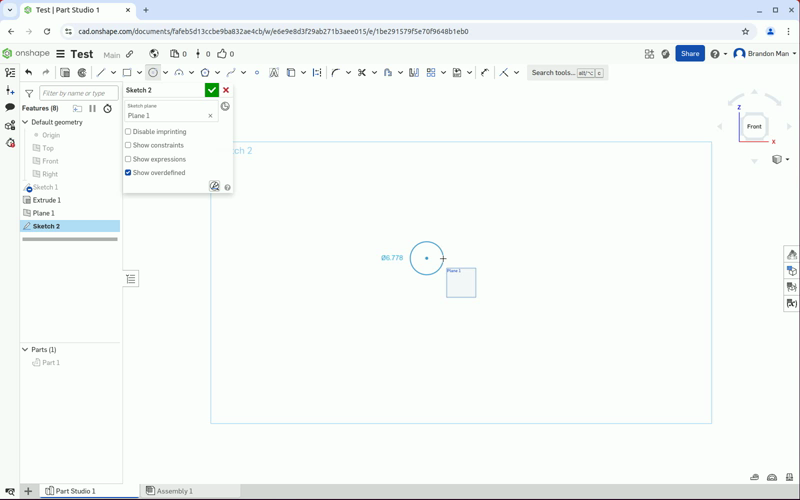
click(443, 258)
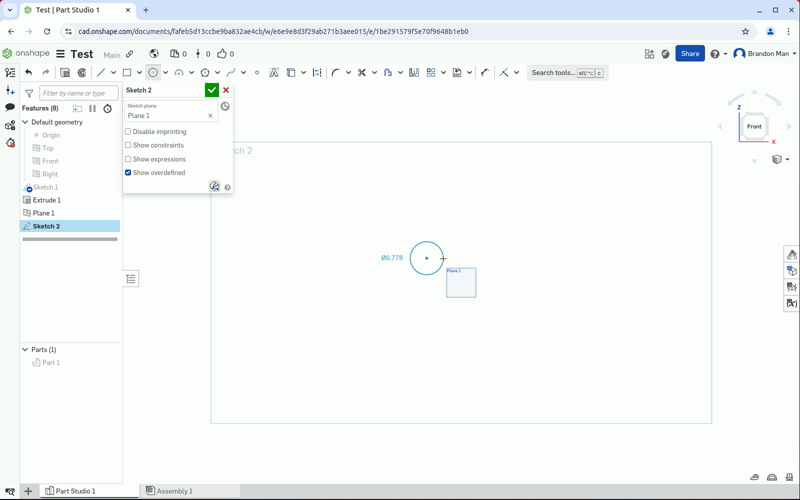
key(esc)
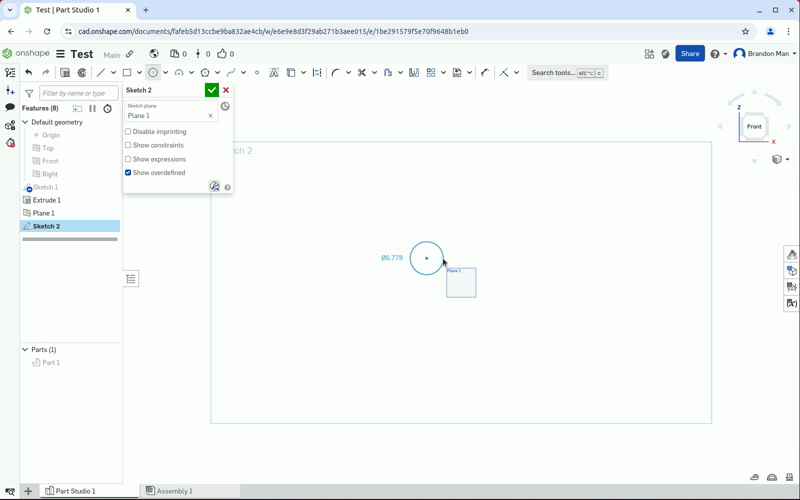
mouse_move(427, 246)
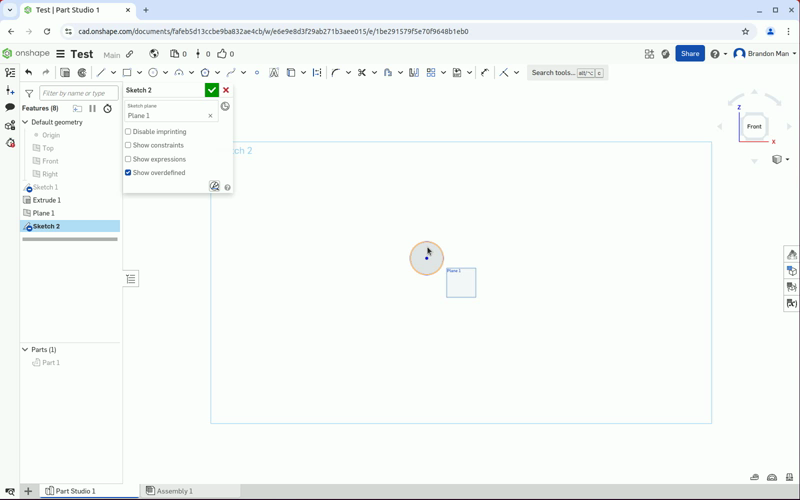
scroll(6)
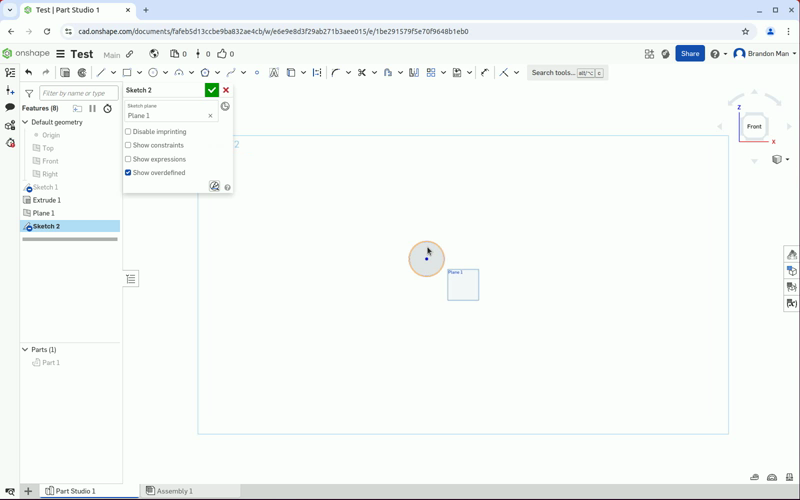
scroll(6)
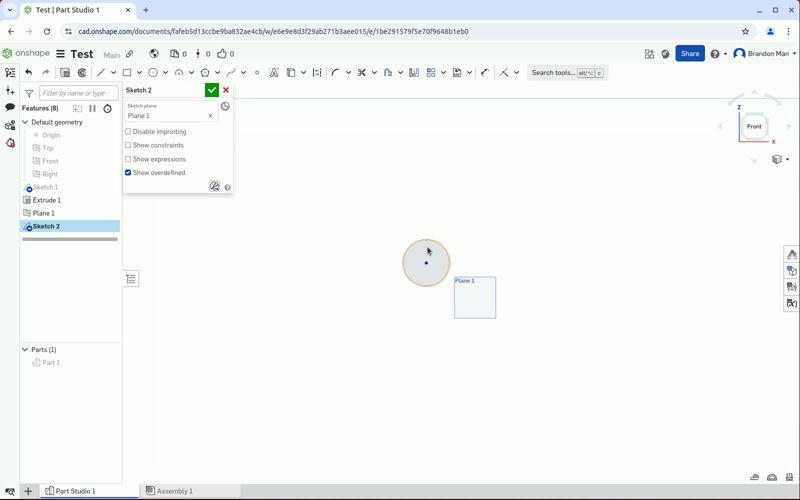
scroll(6)
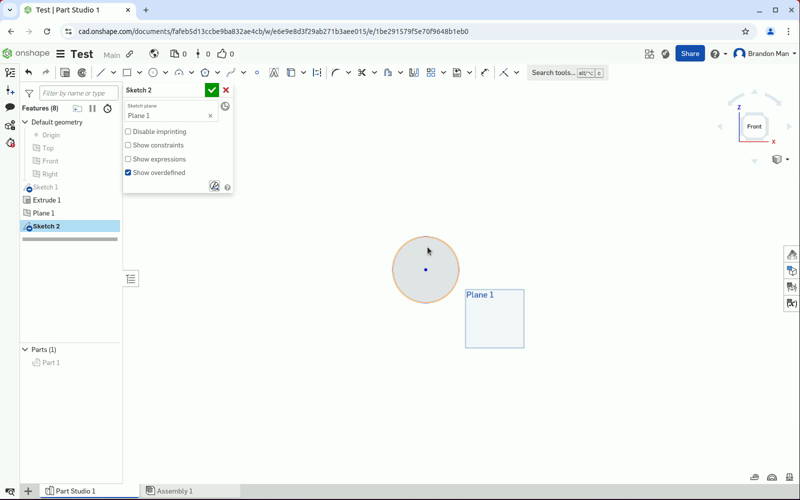
scroll(6)
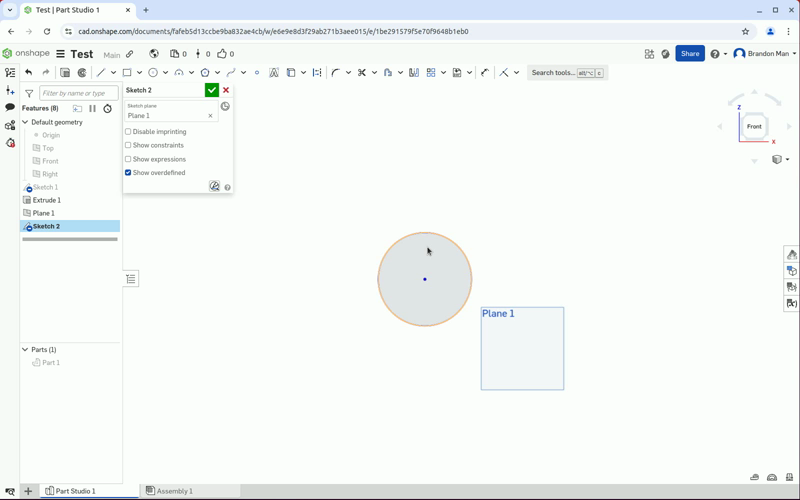
scroll(6)
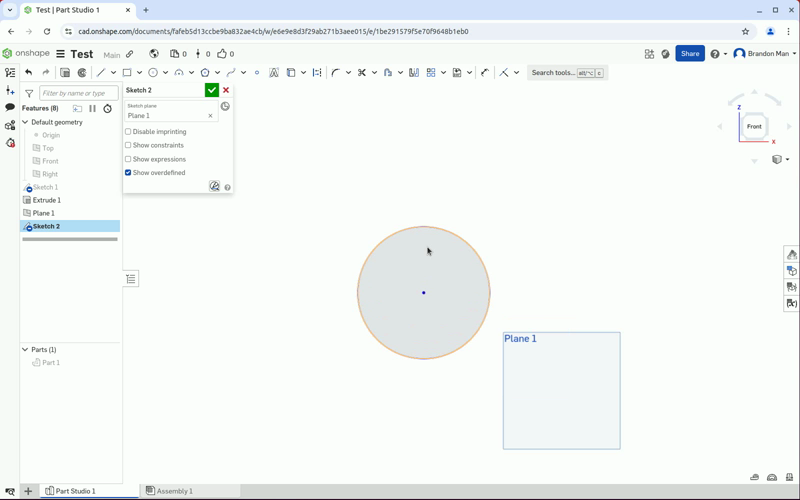
scroll(6)
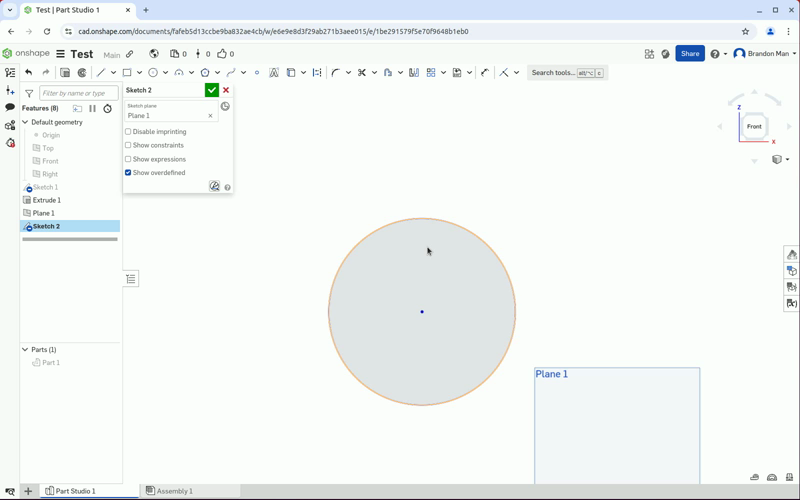
scroll(6)
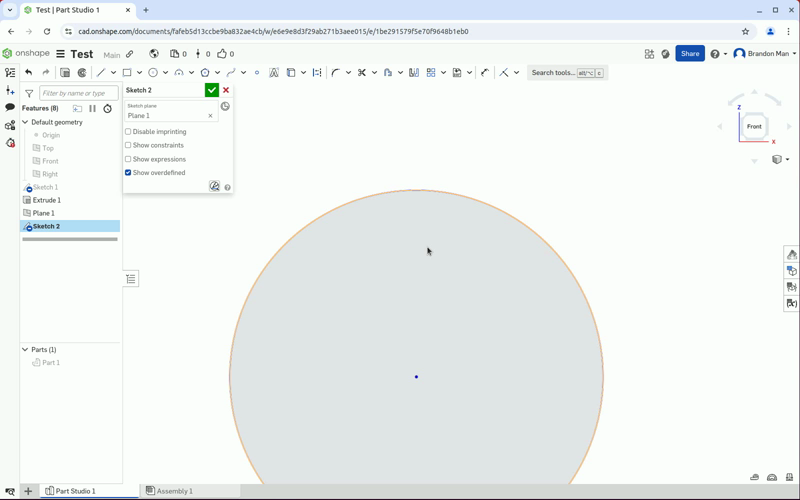
click(427, 246)
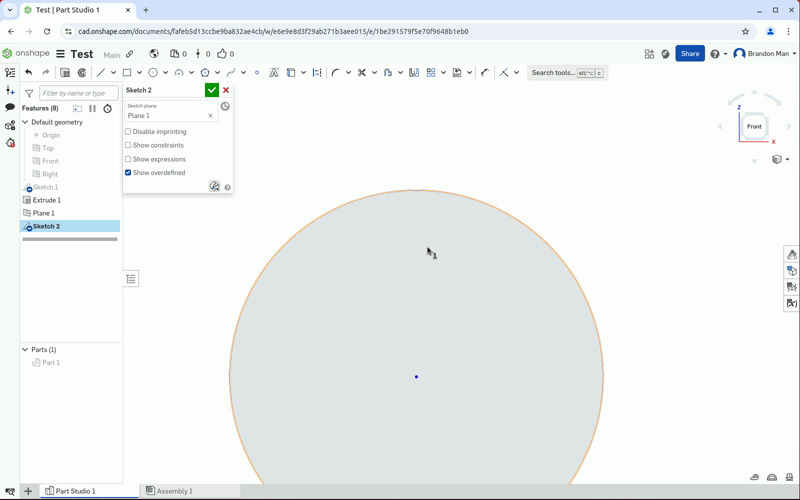
scroll(-6)
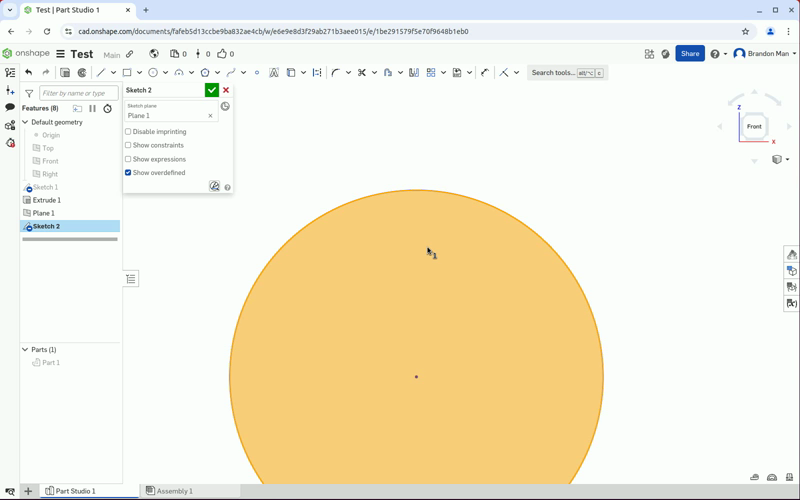
scroll(-6)
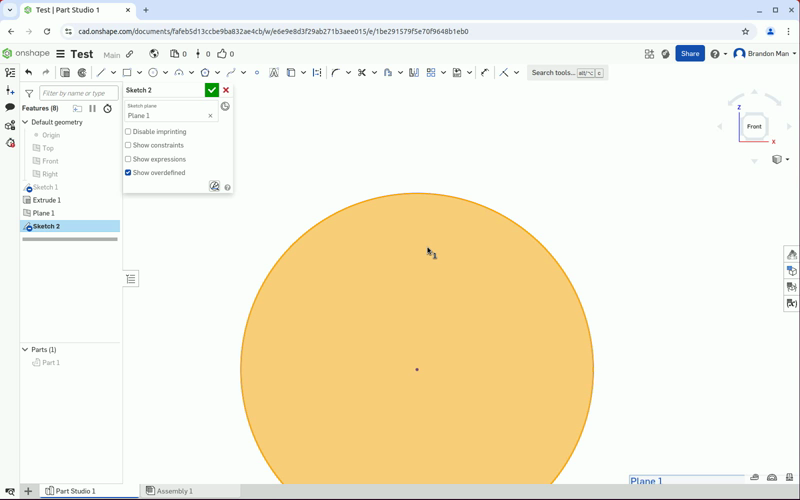
scroll(-6)
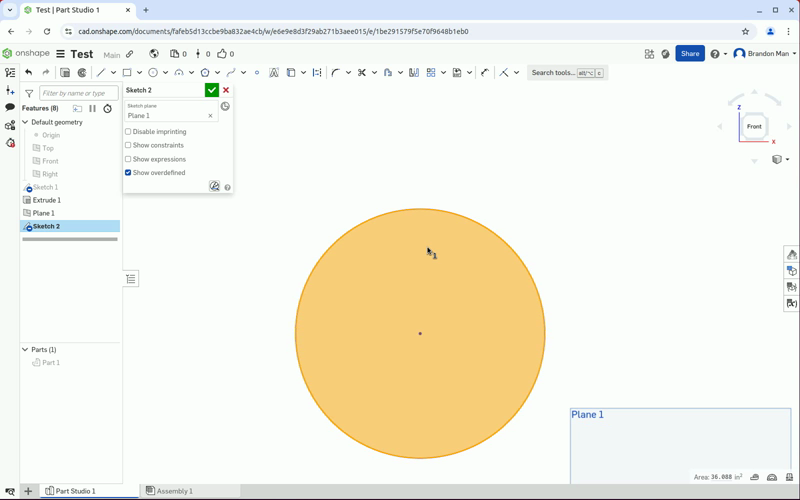
scroll(-6)
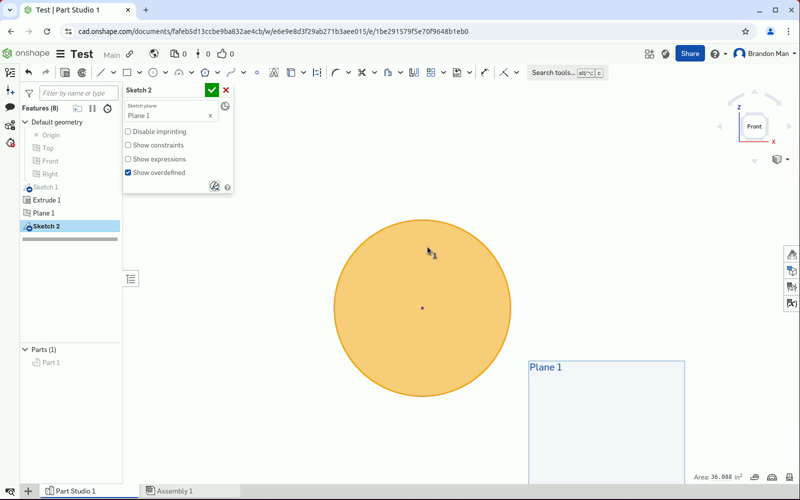
scroll(-6)
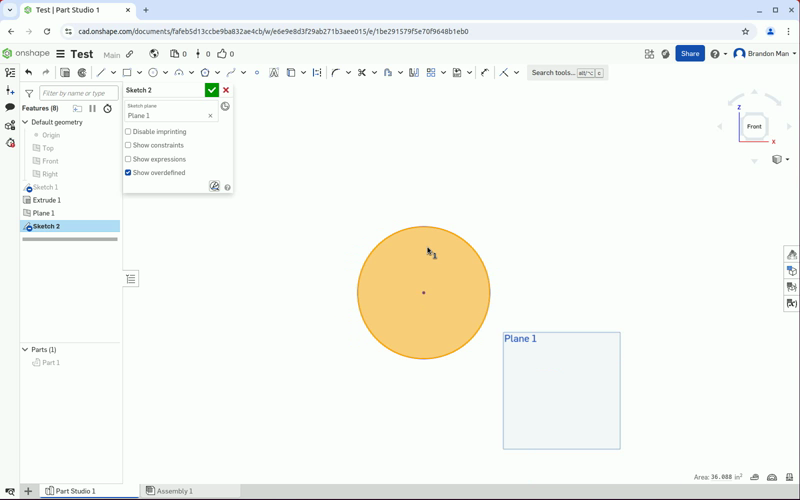
scroll(-6)
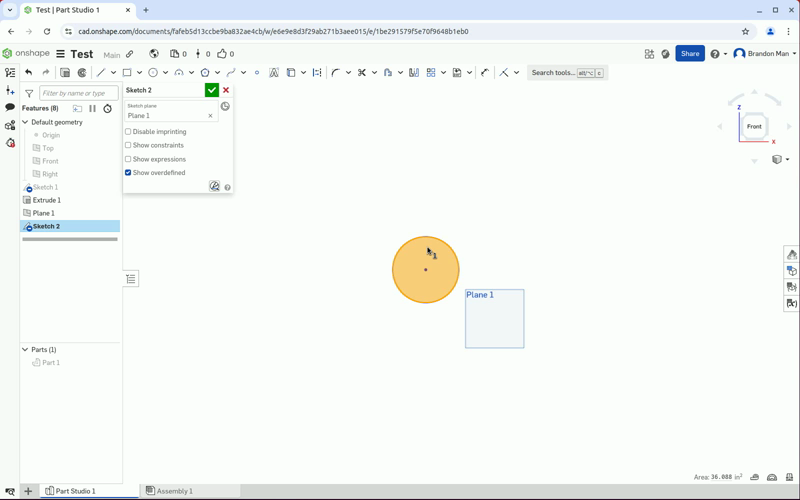
scroll(-6)
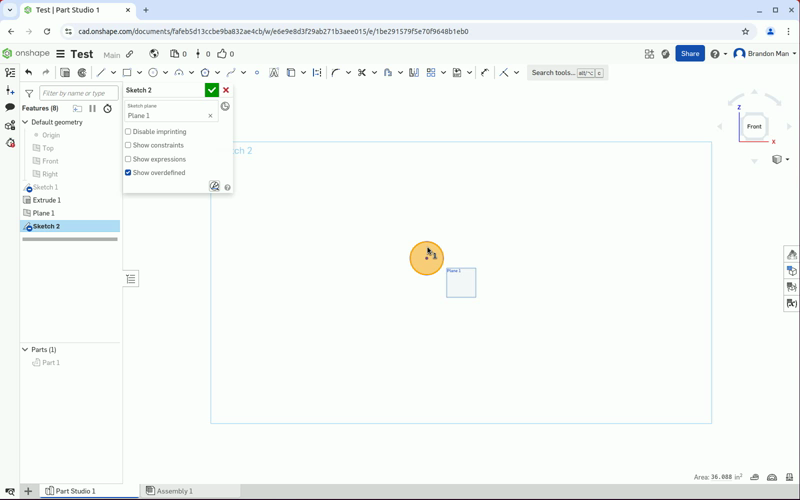
mouse_move(73, 352)
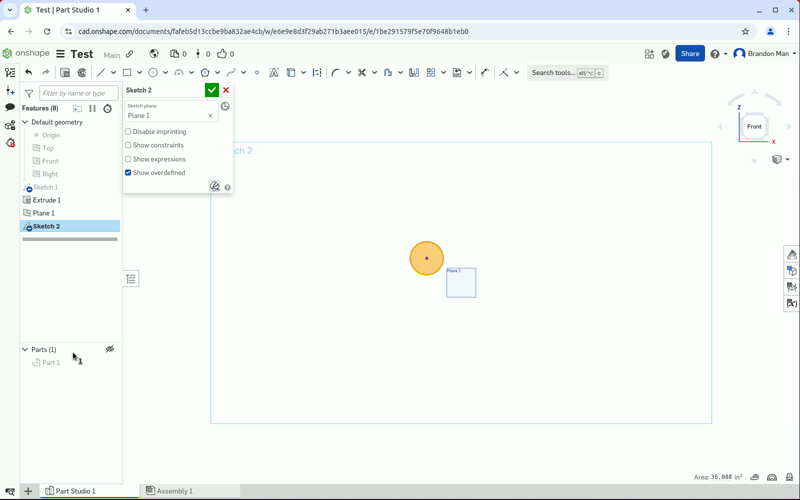
key(shift+y)
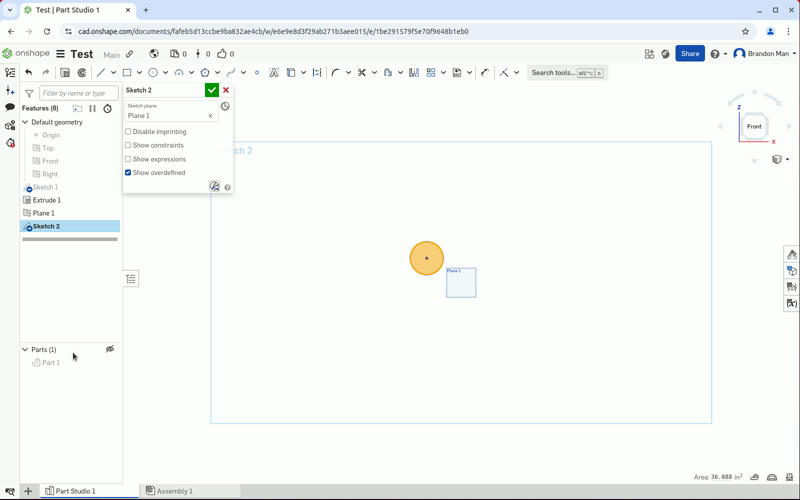
key(shift+e)
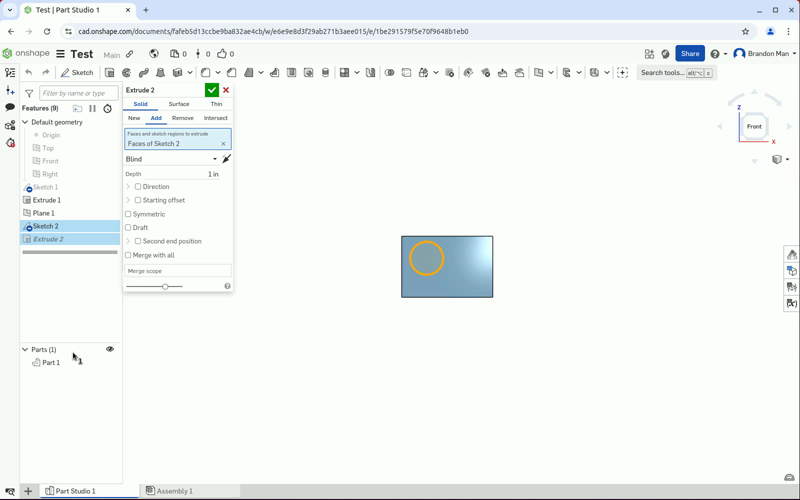
mouse_move(143, 106)
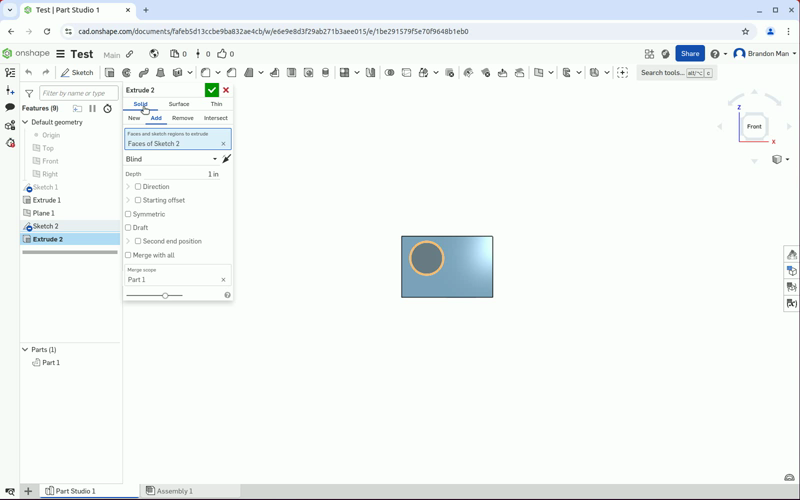
click(143, 106)
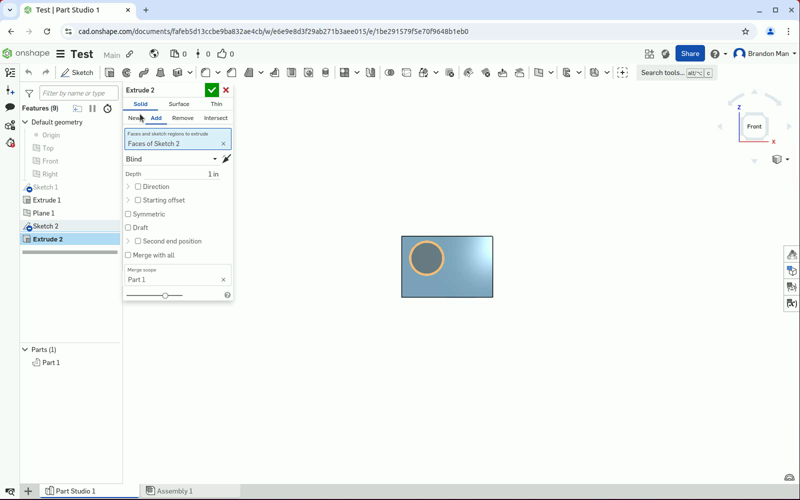
mouse_move(137, 120)
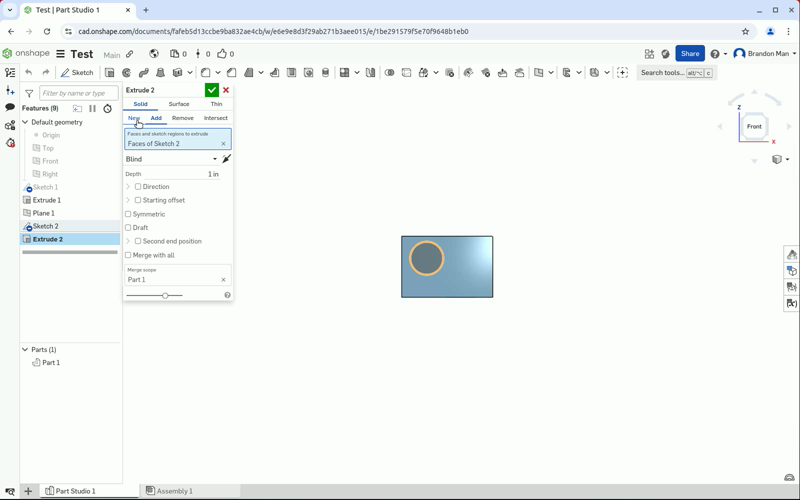
click(137, 120)
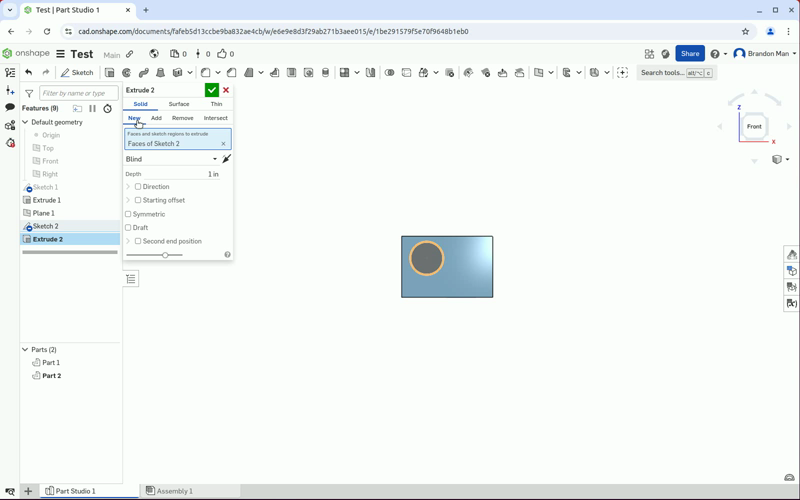
key(tab, 4)
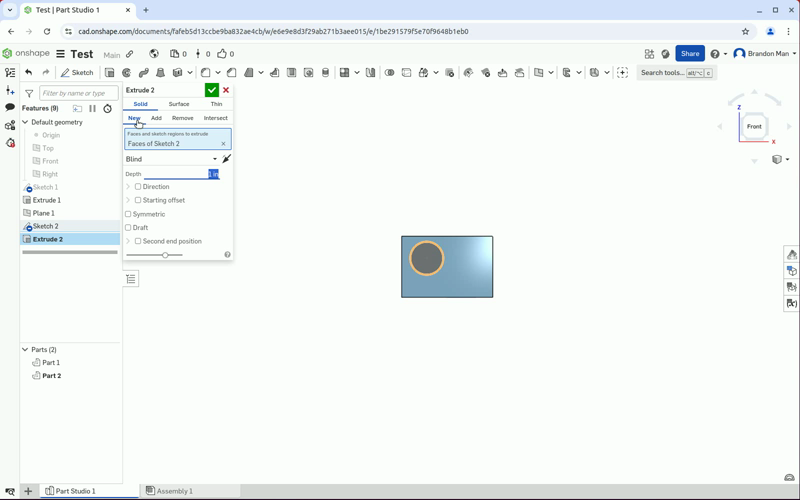
text(18.535)
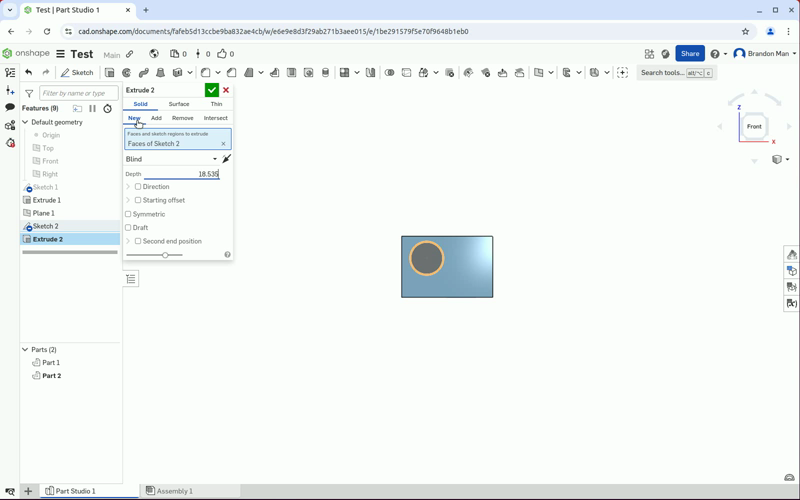
key(enter)
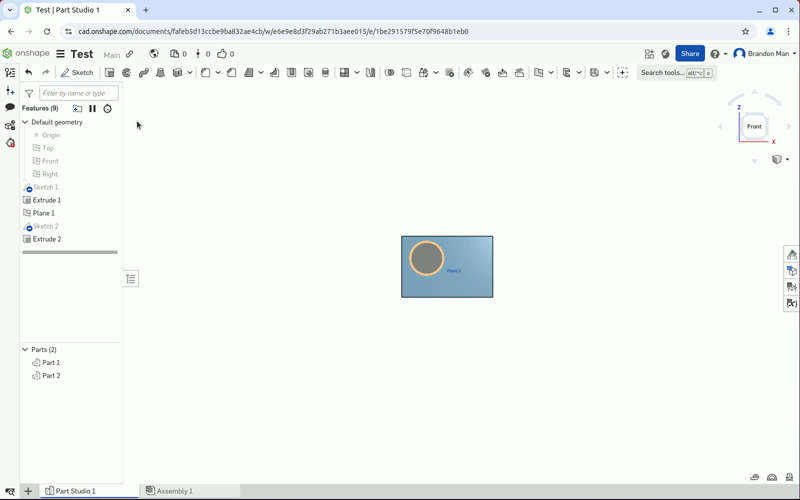
key(shift+h)
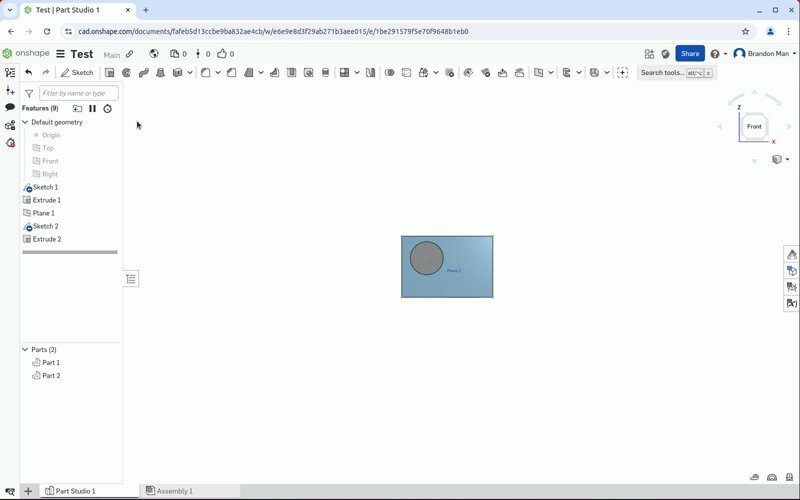
key(shift+h)
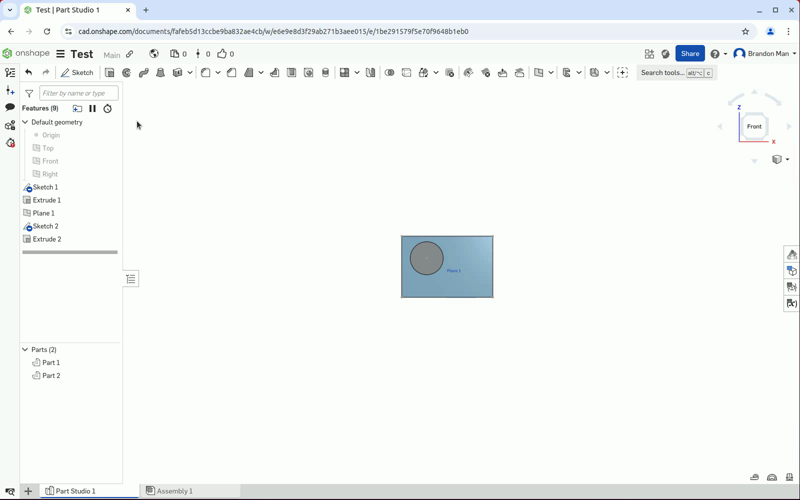
key(shift+7)
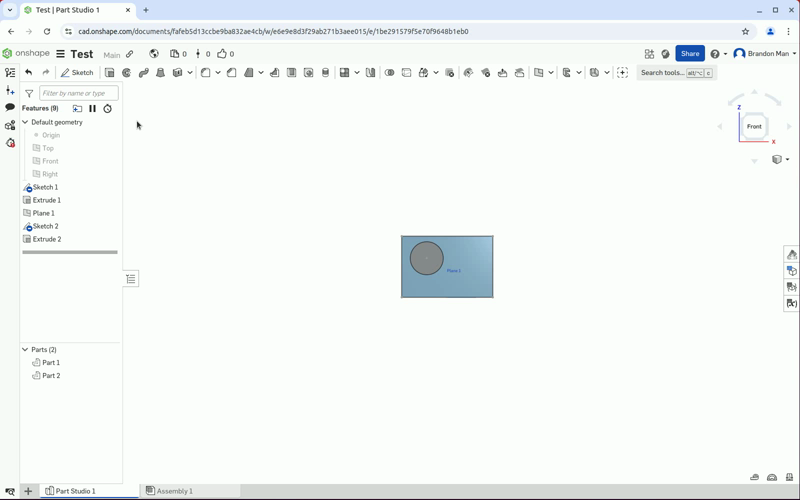
key(left, 2)
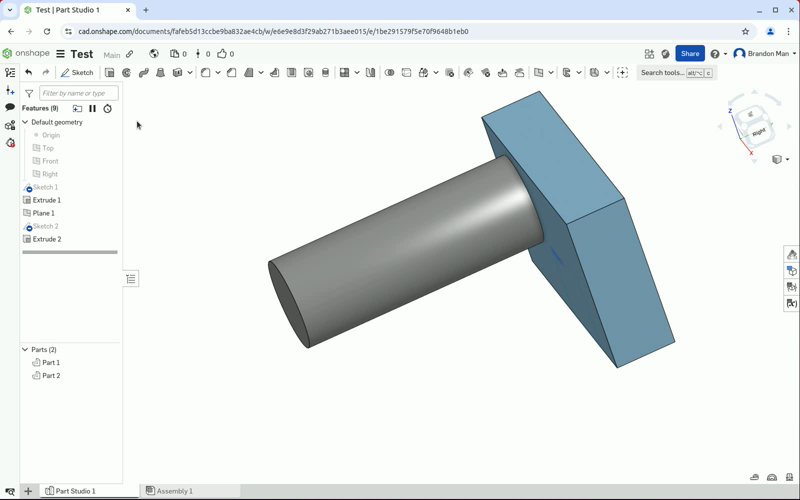
key(down, 2)
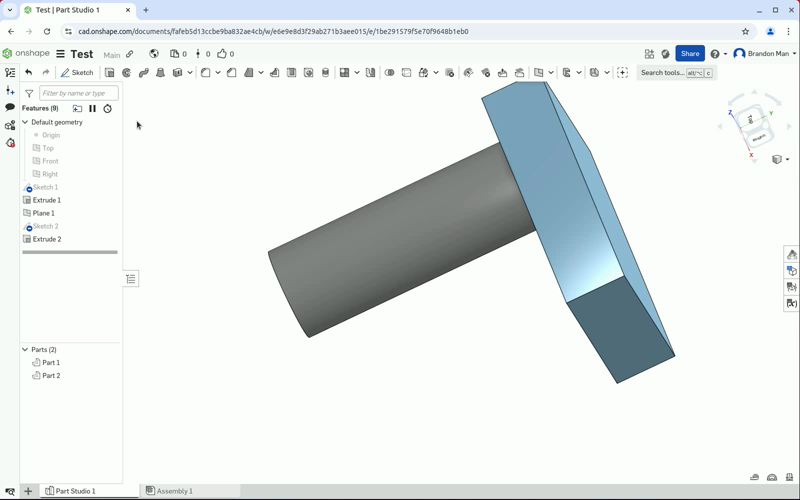
key(up, 2)
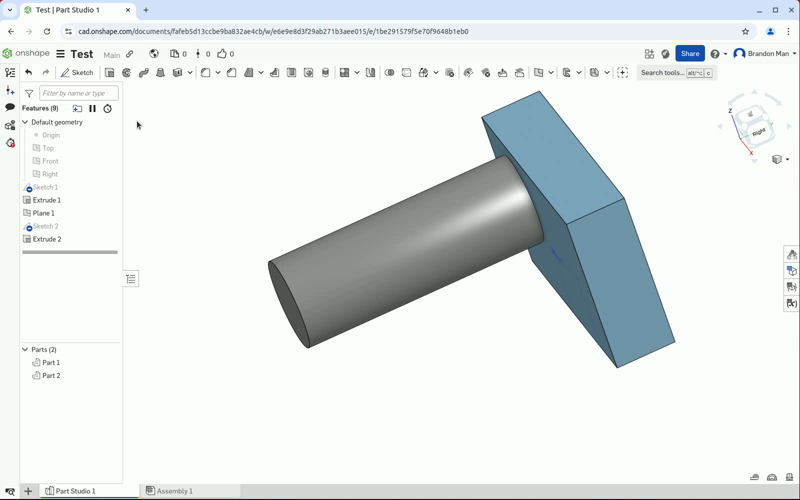
key(right, 2)
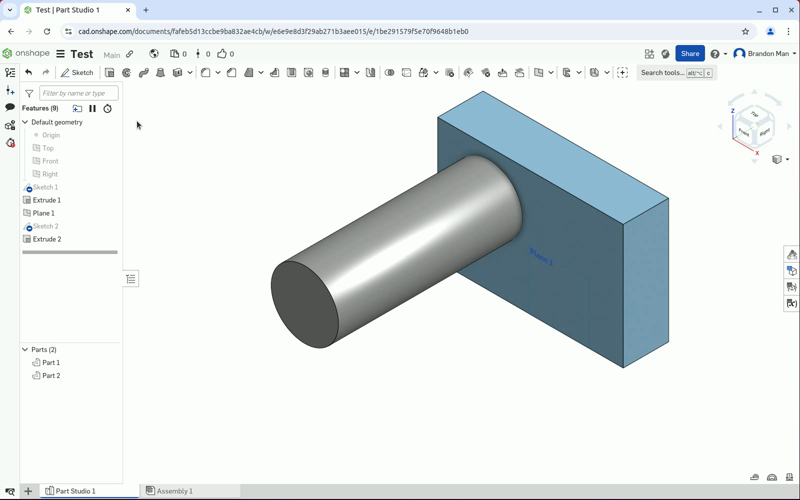
mouse_move(73, 189)
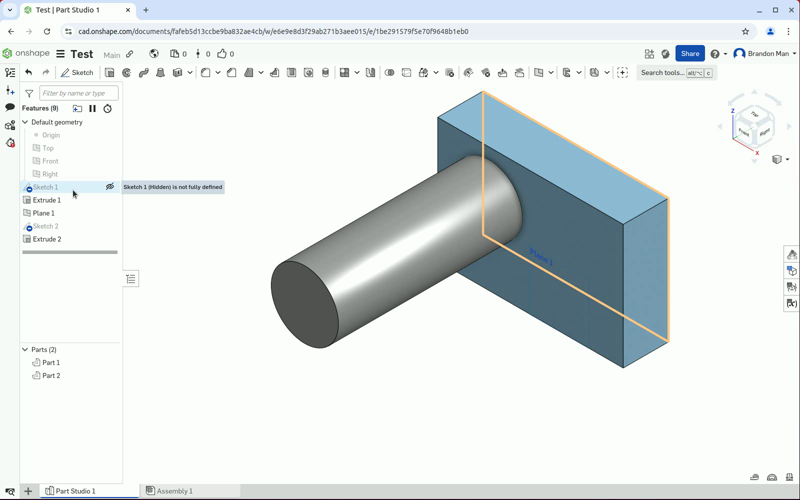
click(73, 189)